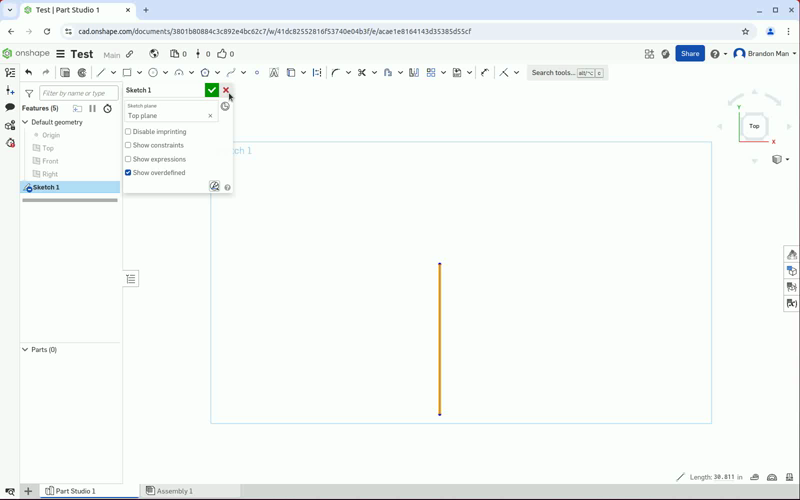
key(shift+h)
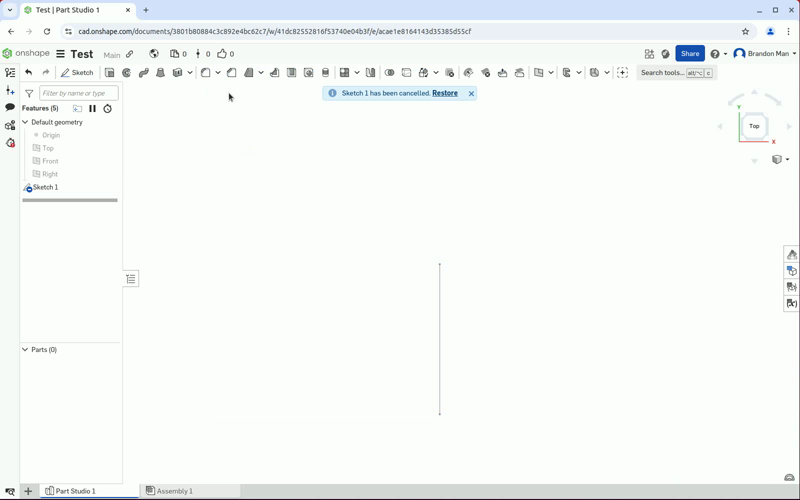
key(shift+s)
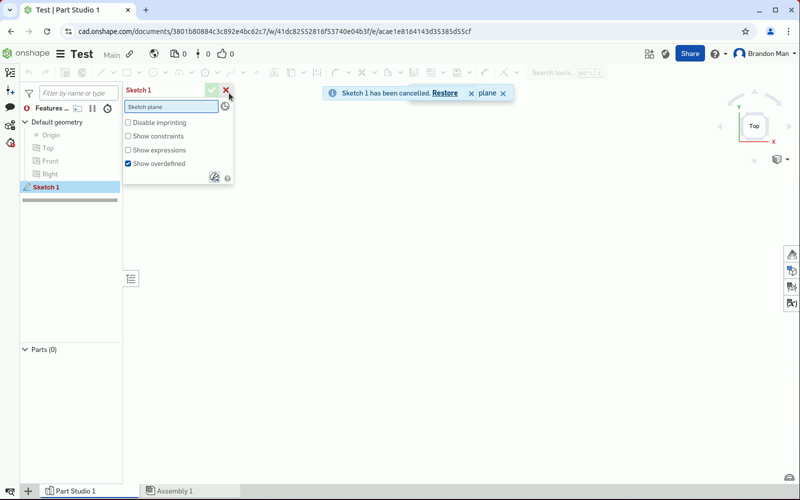
mouse_move(73, 150)
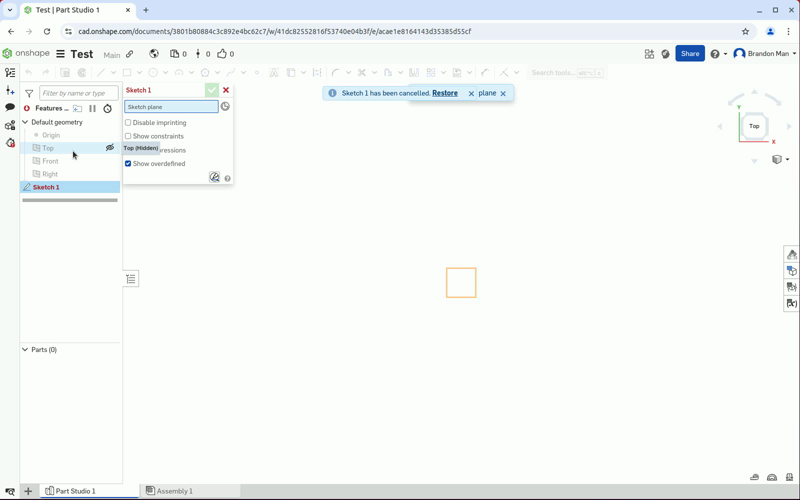
click(73, 150)
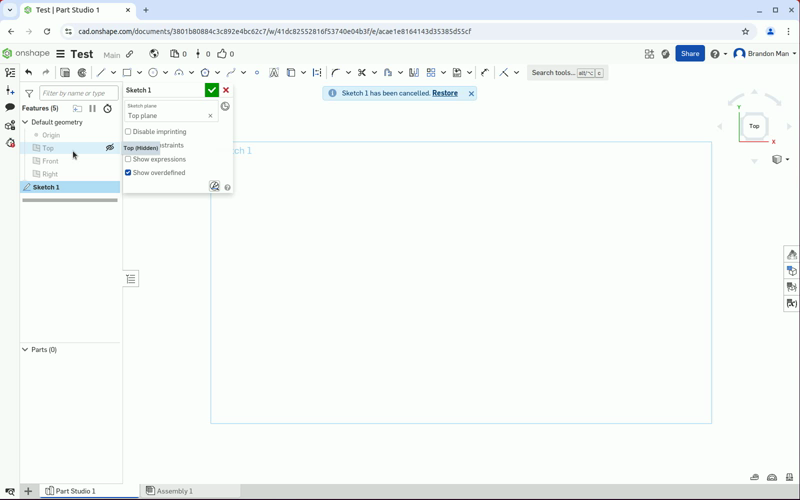
mouse_move(73, 352)
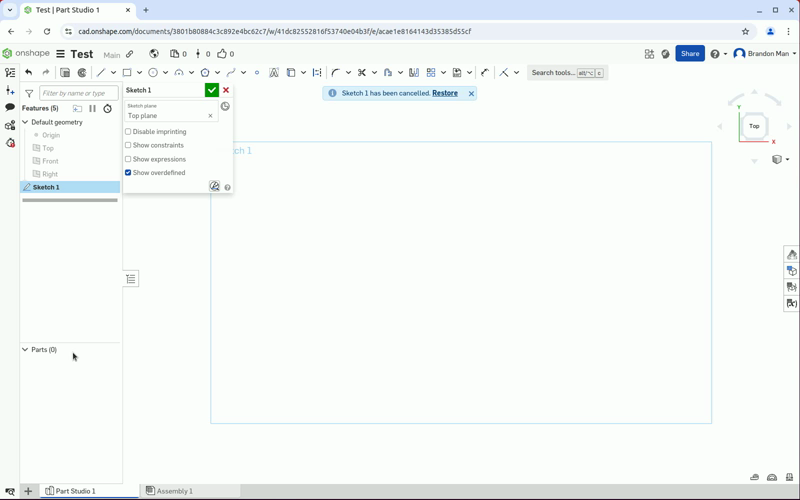
key(y)
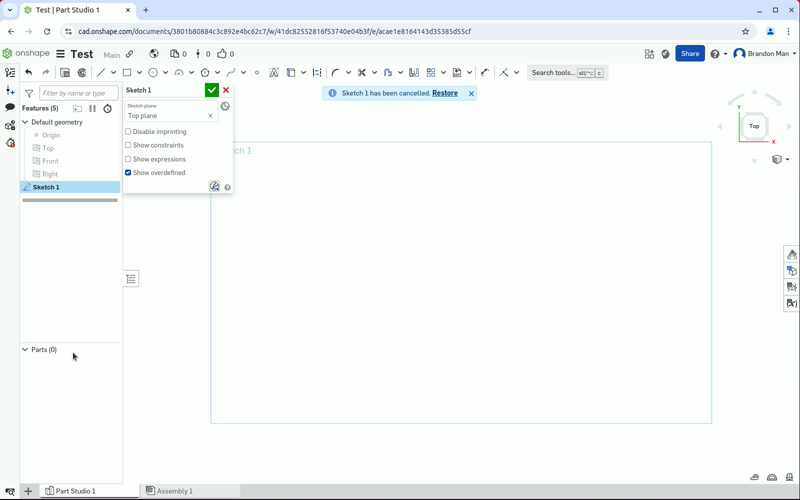
key(c)
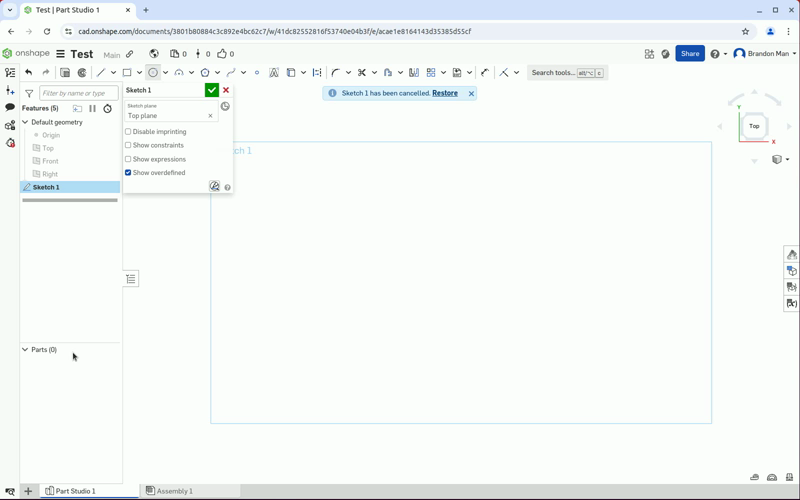
key_down(shift)
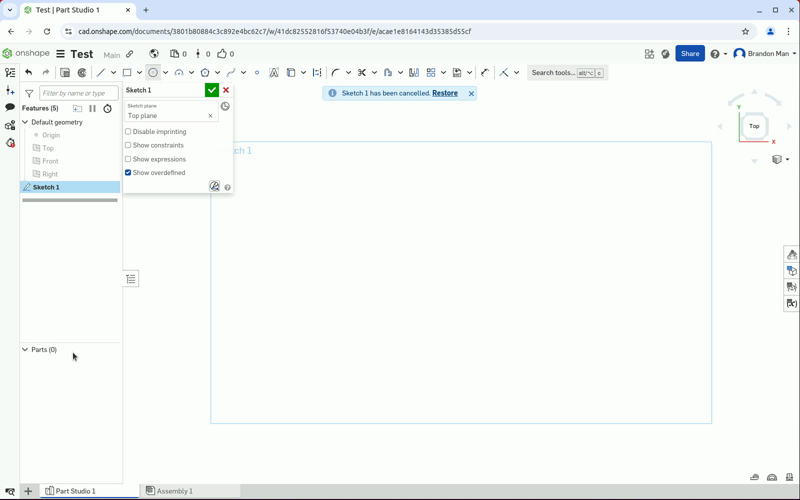
mouse_move(461, 282)
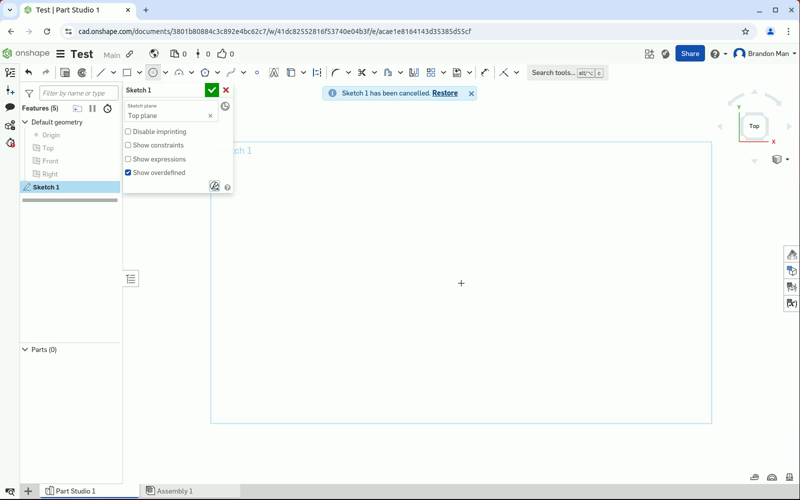
click(461, 282)
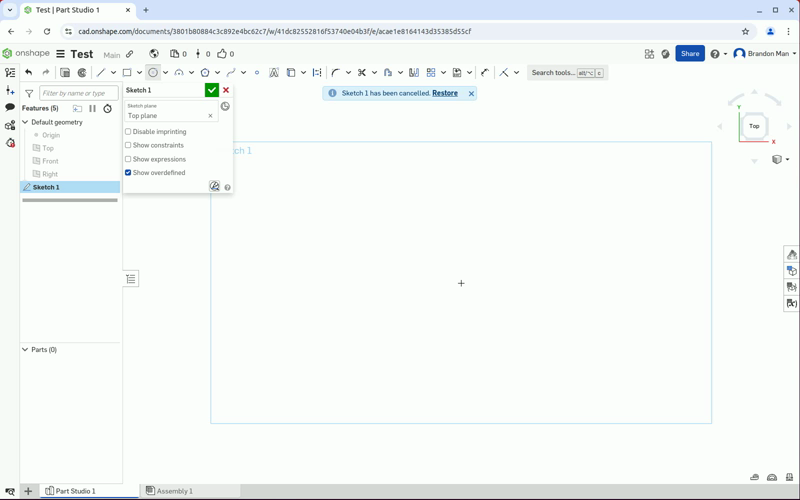
key_up(shift)
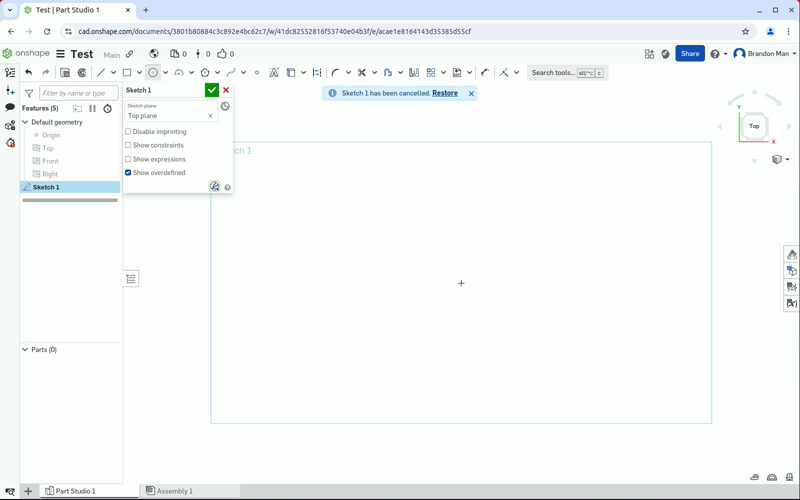
mouse_move(552, 282)
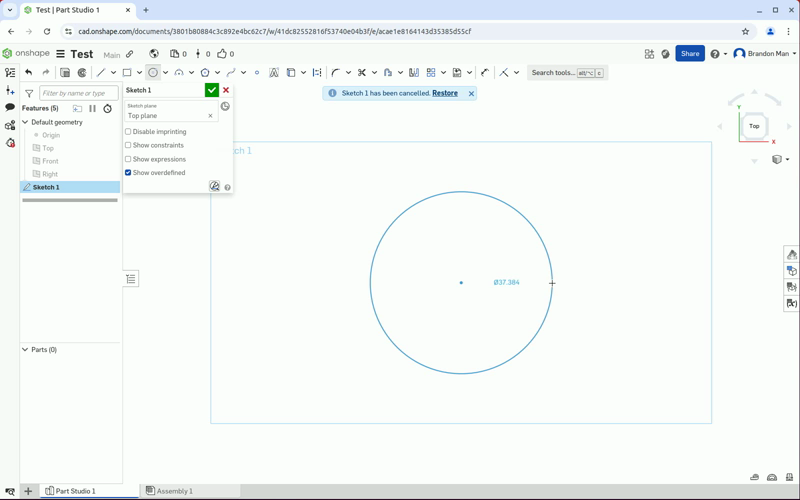
click(552, 282)
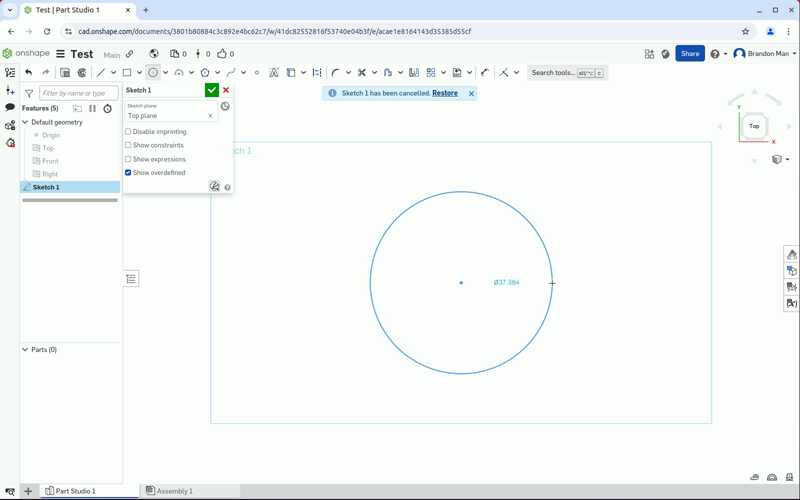
key(esc)
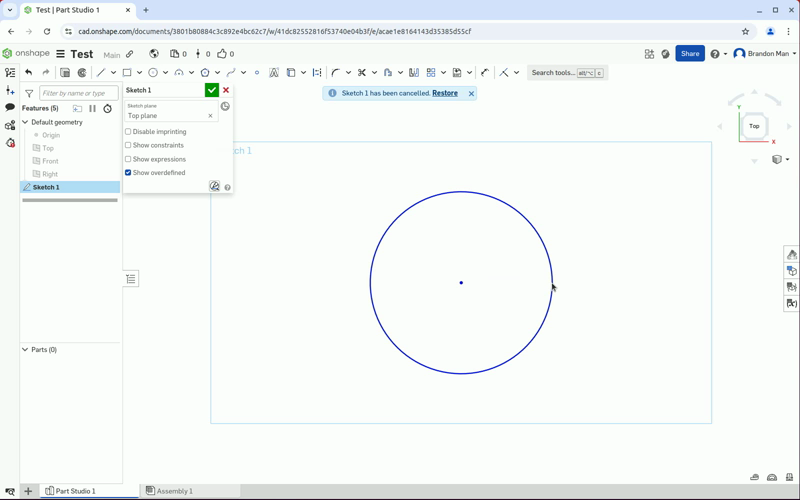
mouse_move(434, 226)
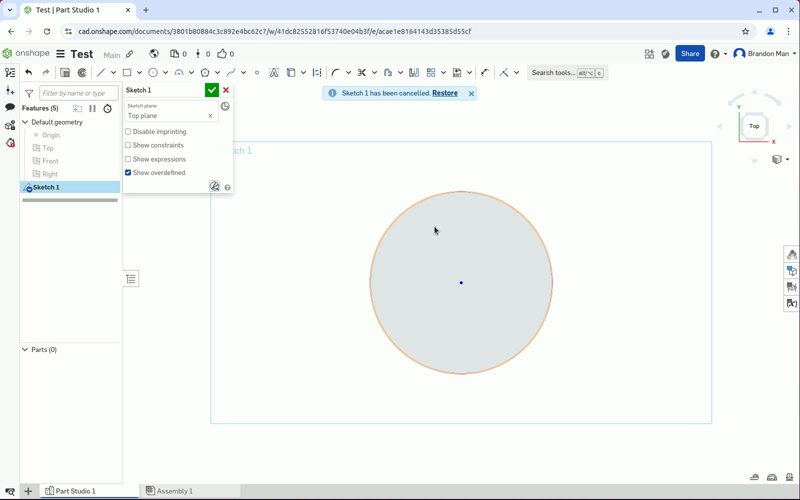
click(434, 226)
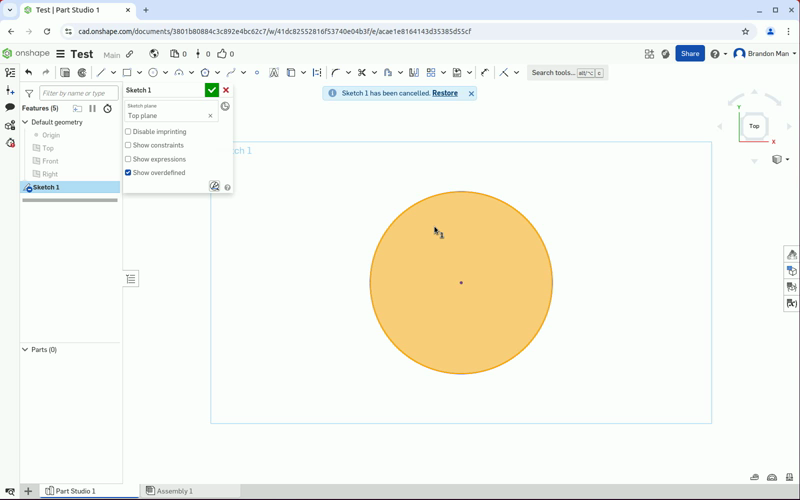
mouse_move(73, 352)
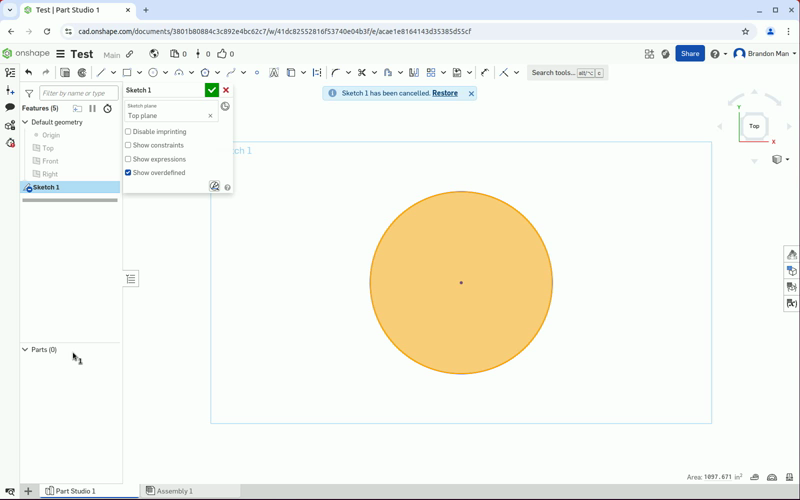
key(shift+y)
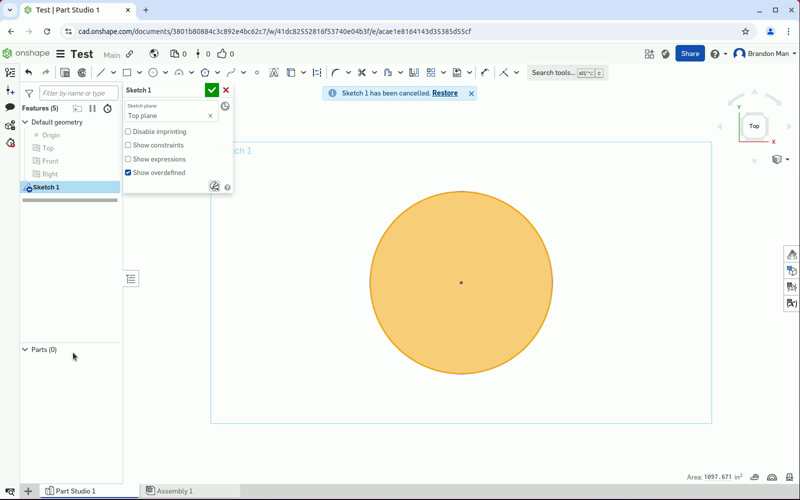
key(shift+e)
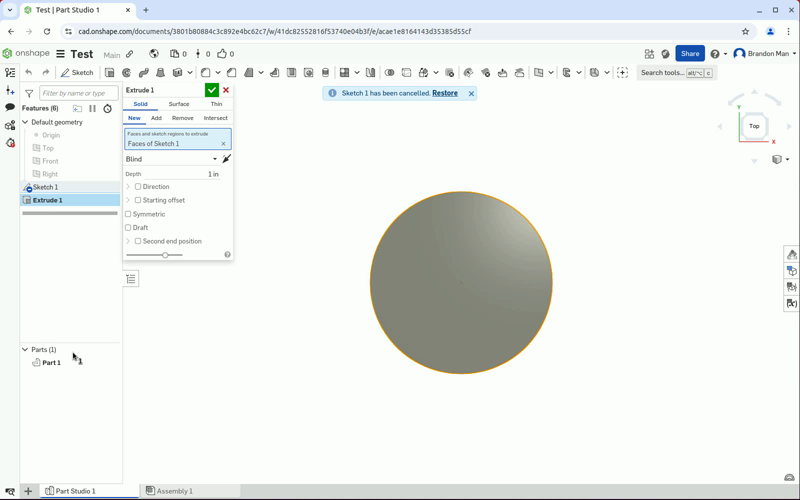
mouse_move(143, 106)
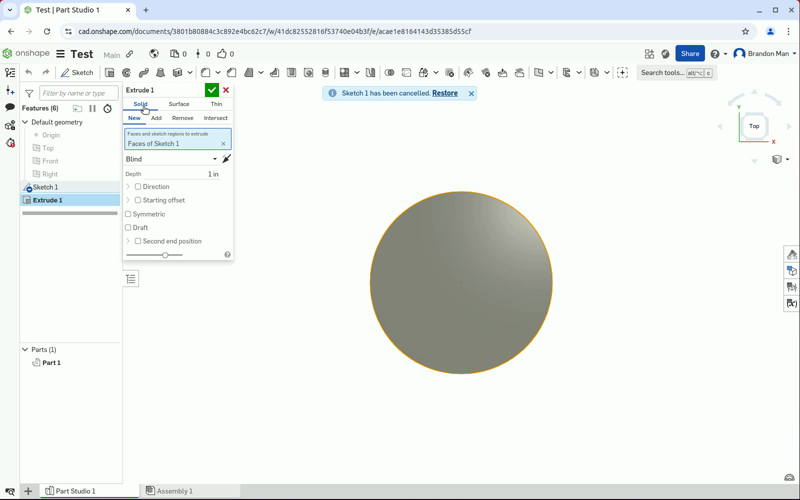
click(143, 106)
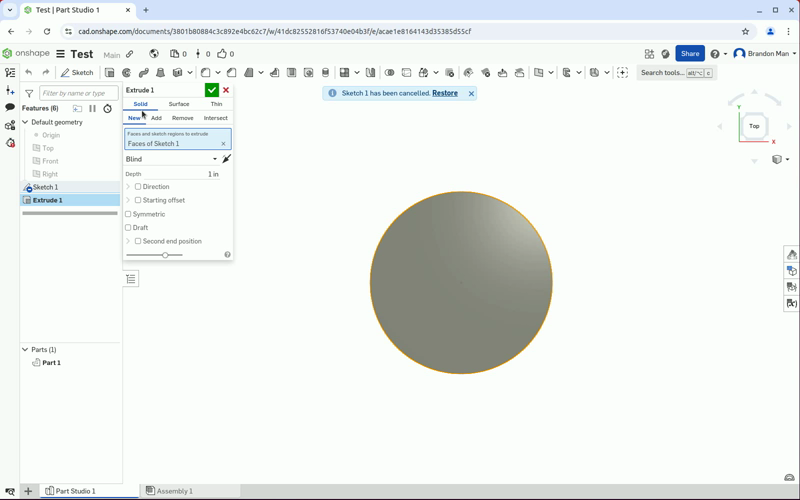
mouse_move(137, 120)
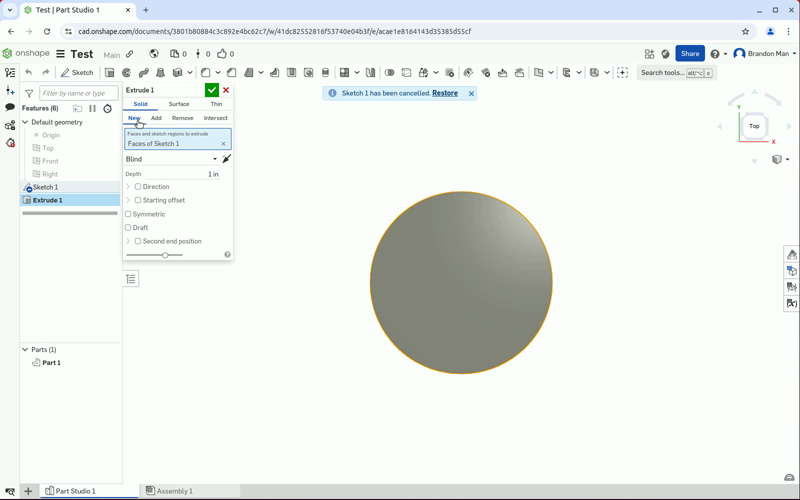
click(137, 120)
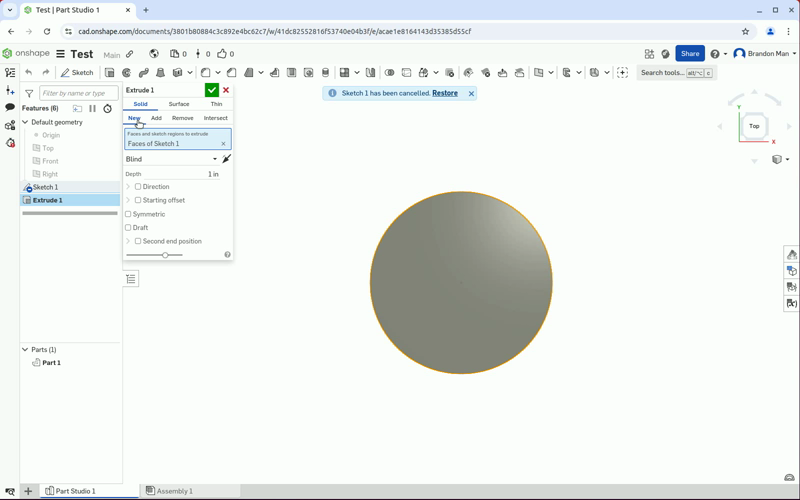
key(tab, 4)
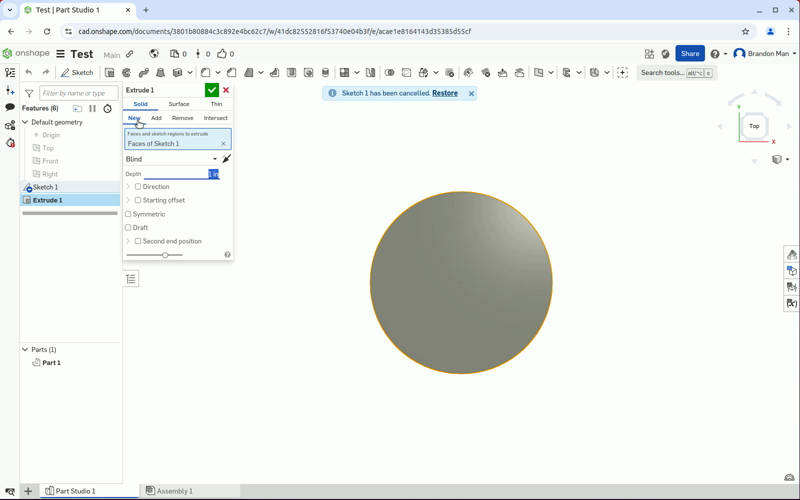
text(11.554)
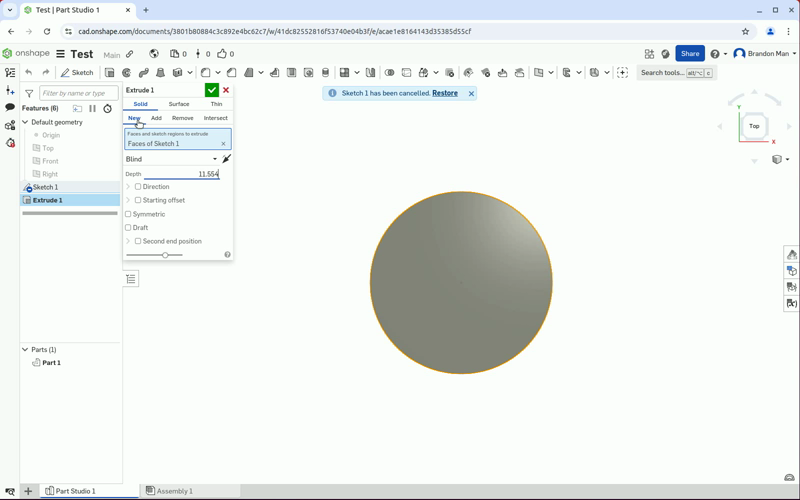
key(enter)
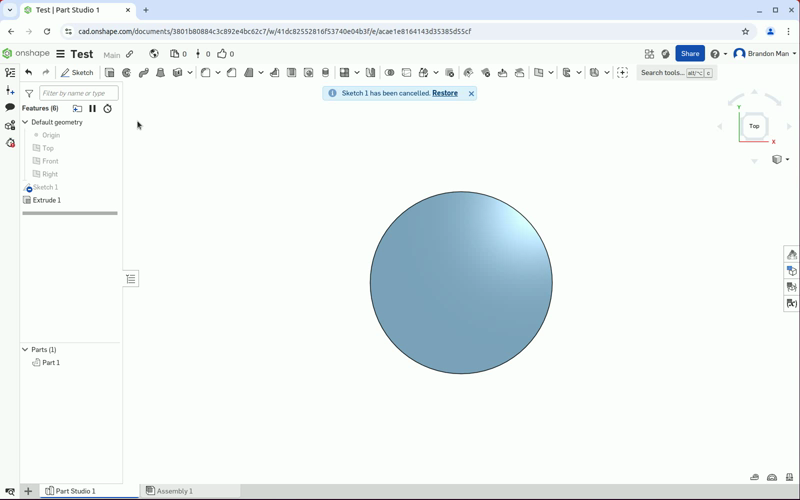
key(shift+h)
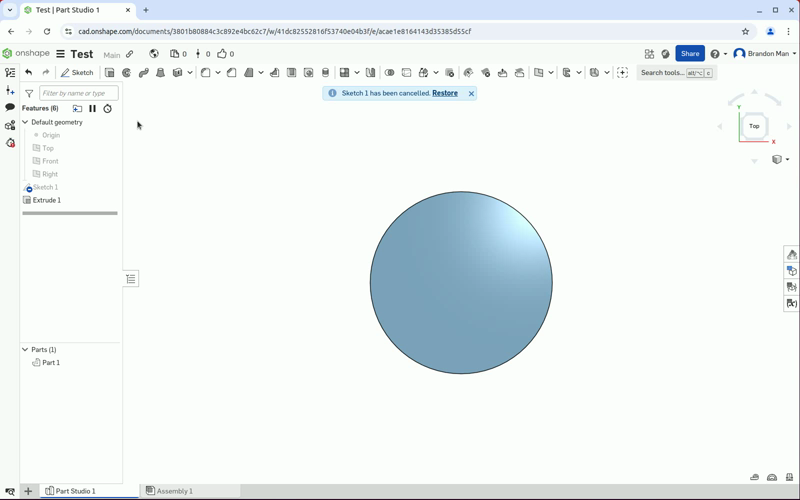
key(shift+h)
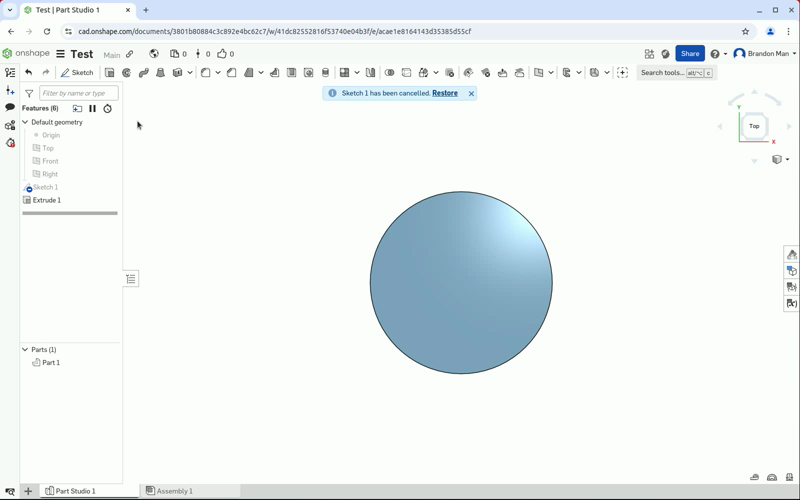
mouse_move(73, 189)
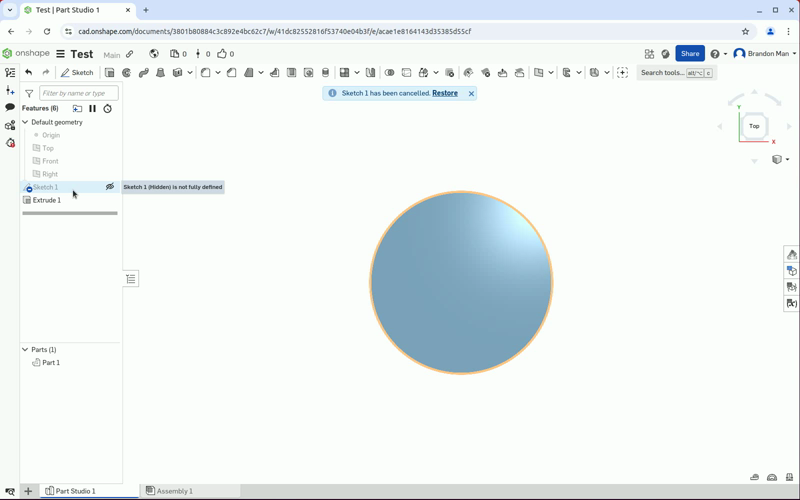
click(73, 189)
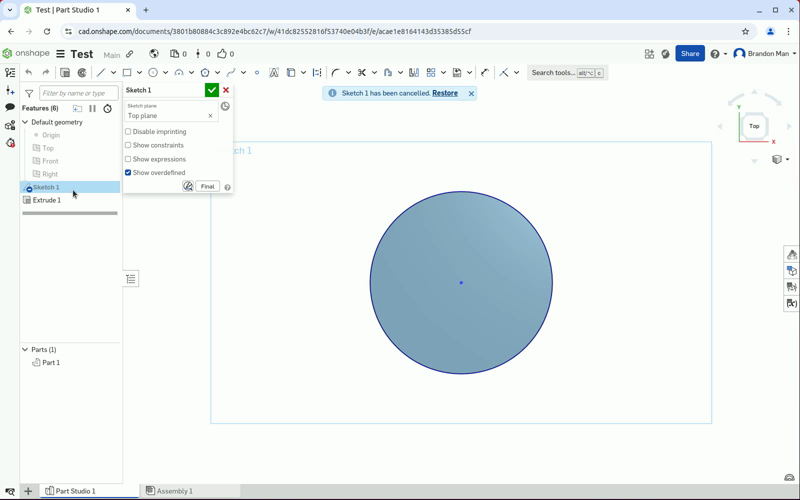
mouse_move(229, 92)
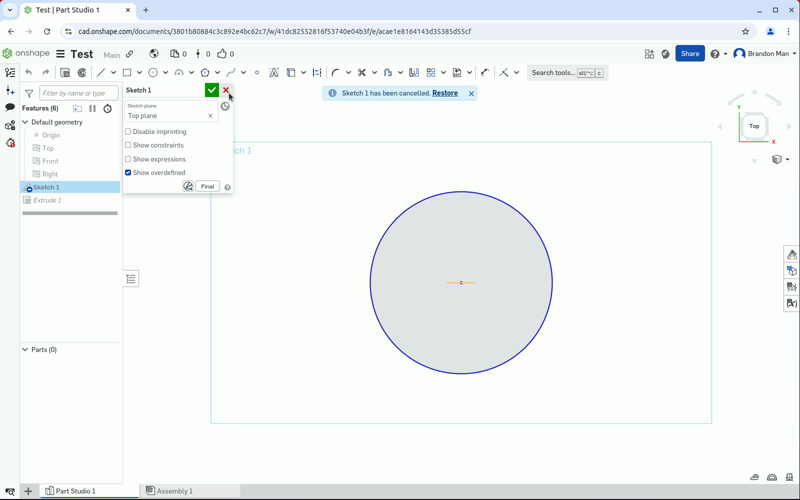
click(229, 92)
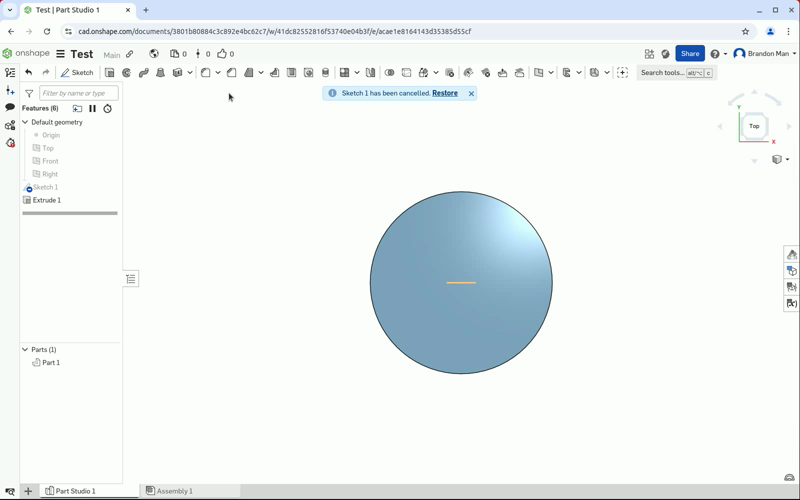
mouse_move(541, 75)
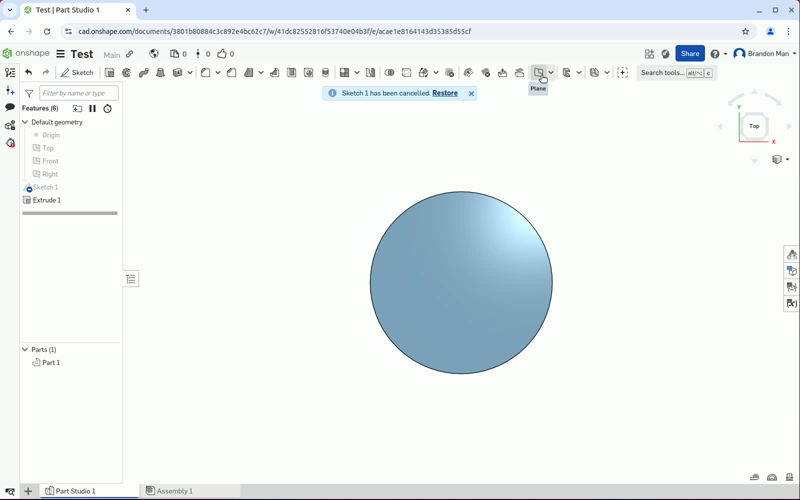
click(541, 75)
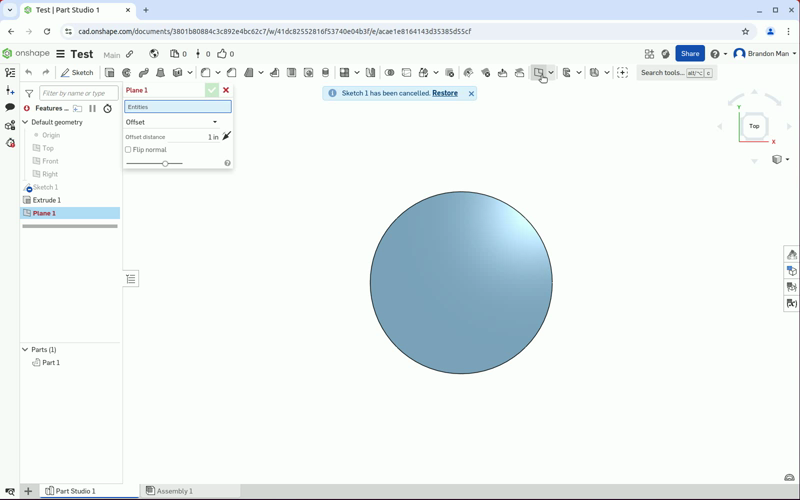
mouse_move(73, 150)
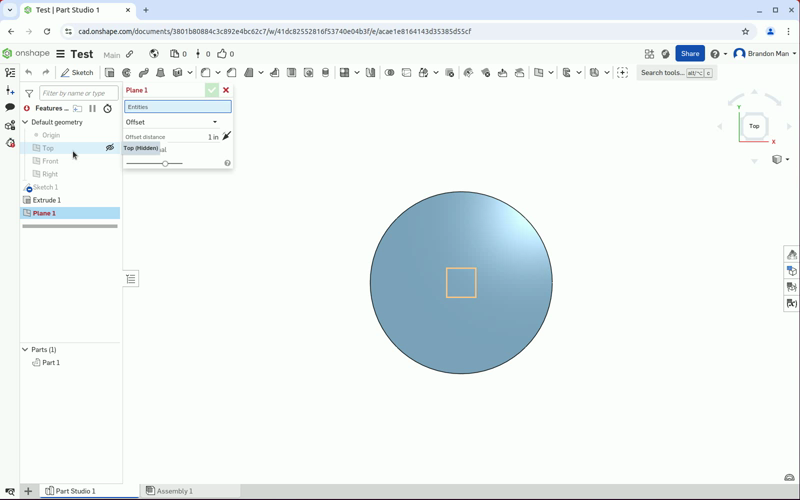
click(73, 150)
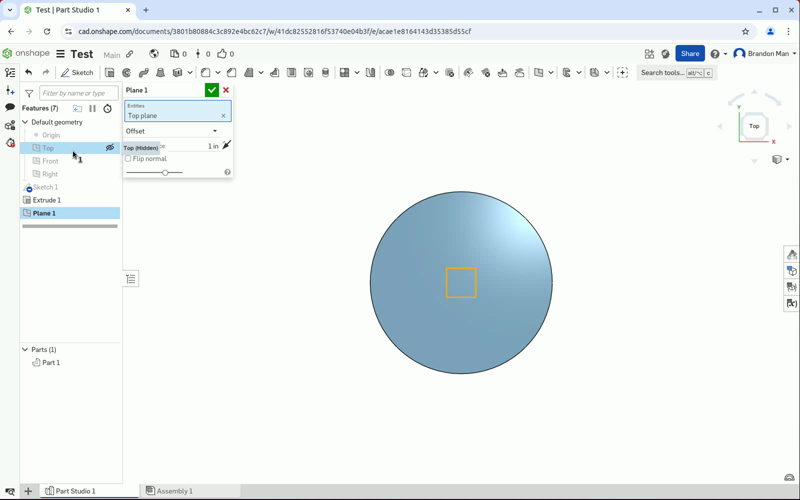
key(tab, 2)
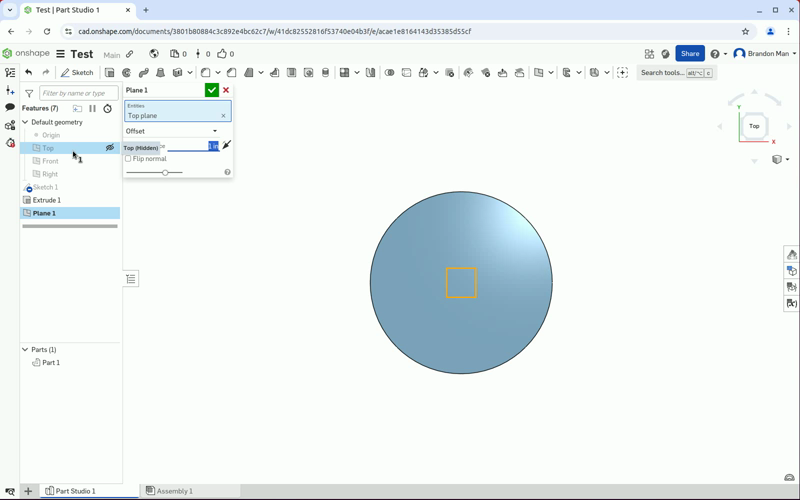
text(11.554)
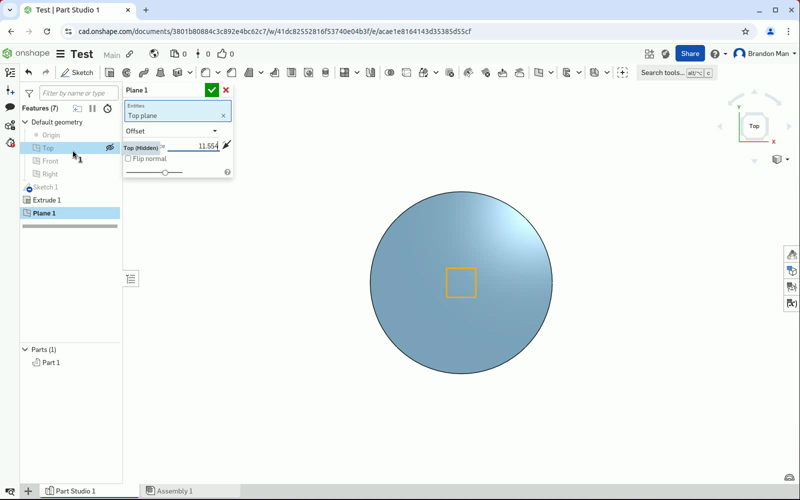
key(enter, 2)
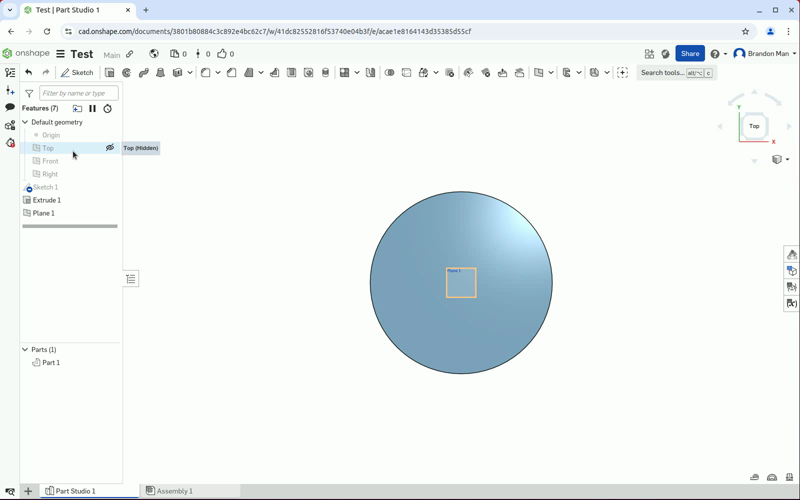
key(shift+s)
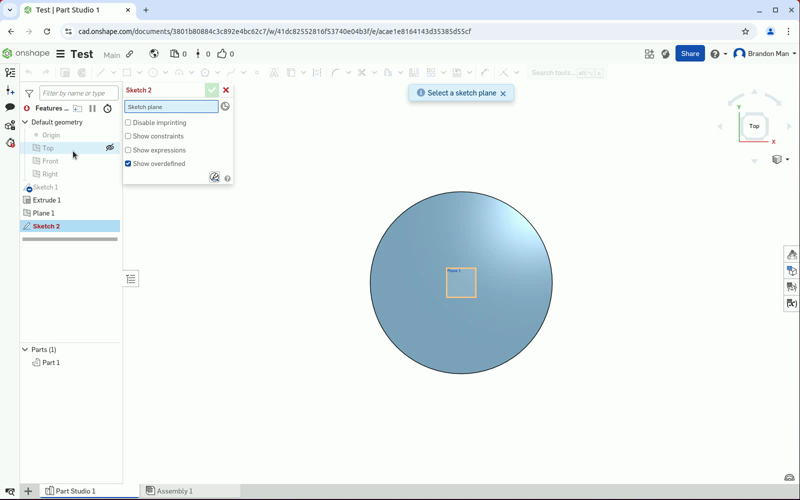
mouse_move(73, 215)
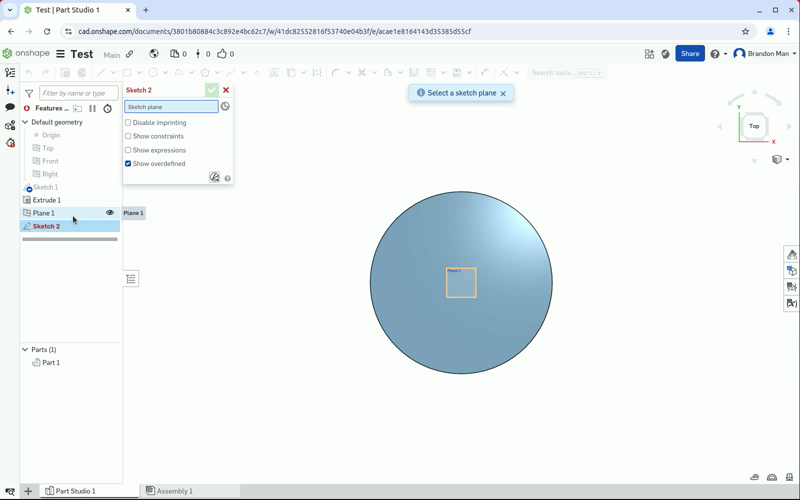
click(73, 215)
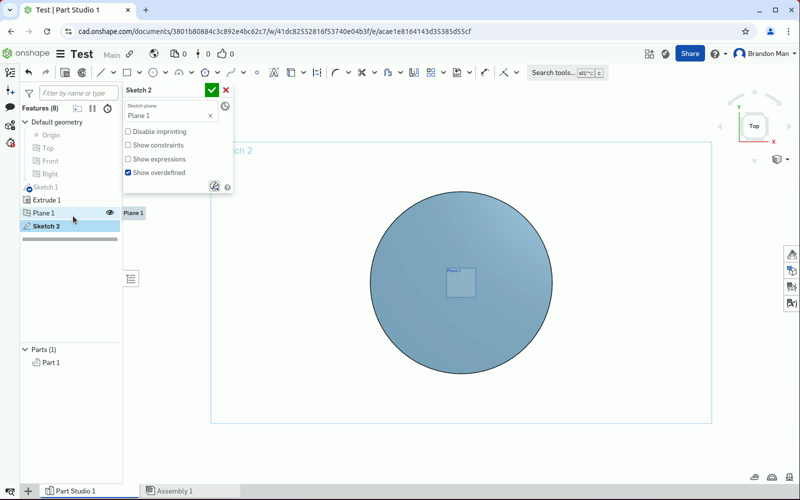
mouse_move(73, 352)
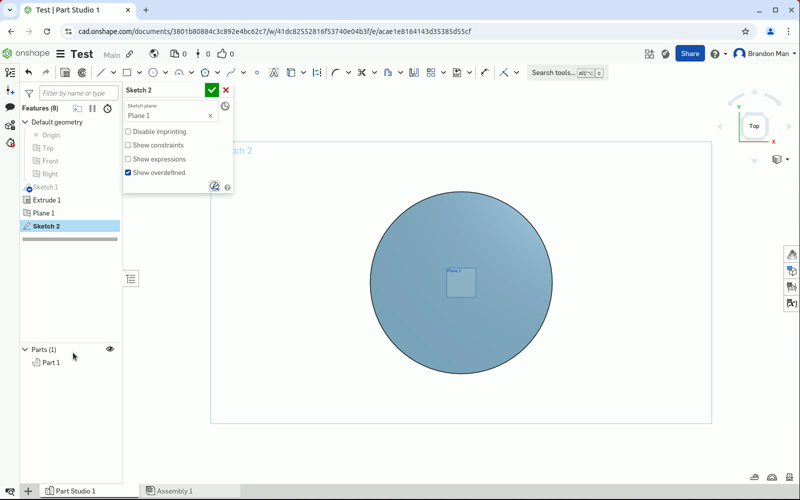
key(y)
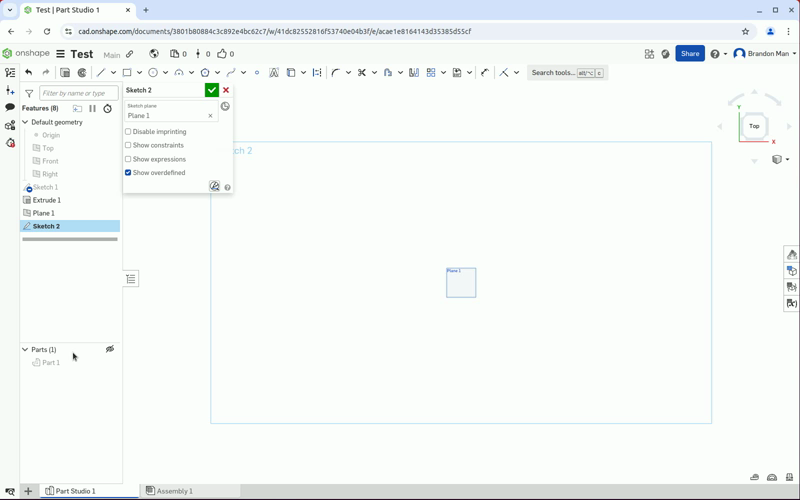
key(l)
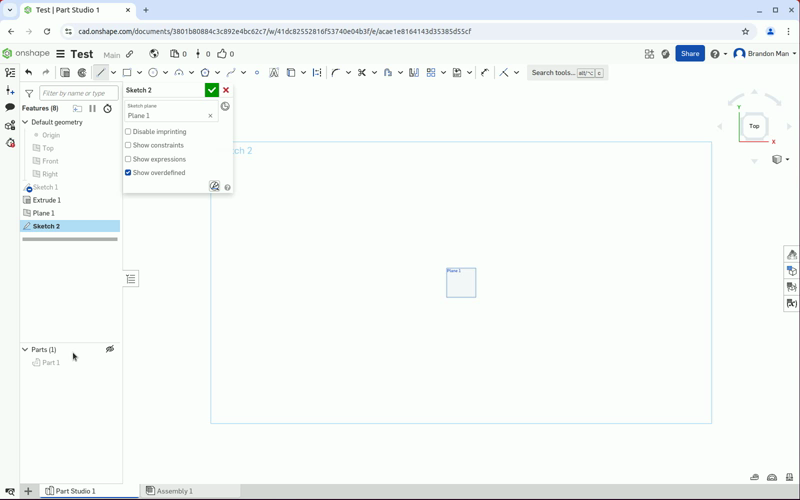
key_down(shift)
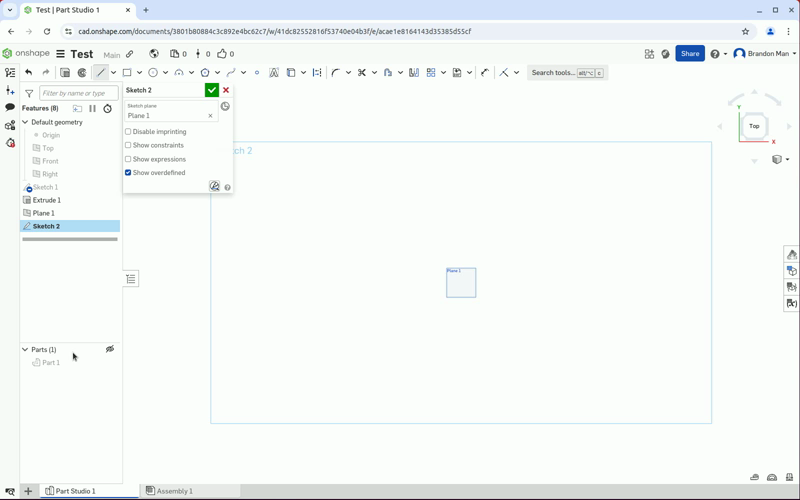
mouse_move(399, 259)
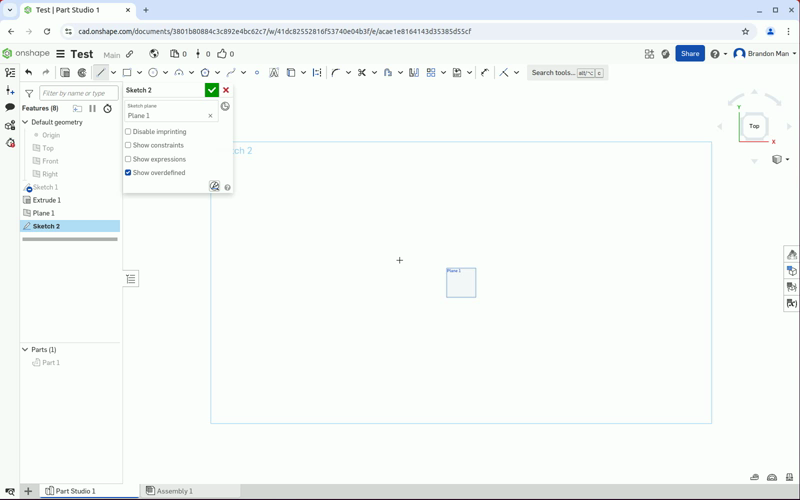
click(399, 259)
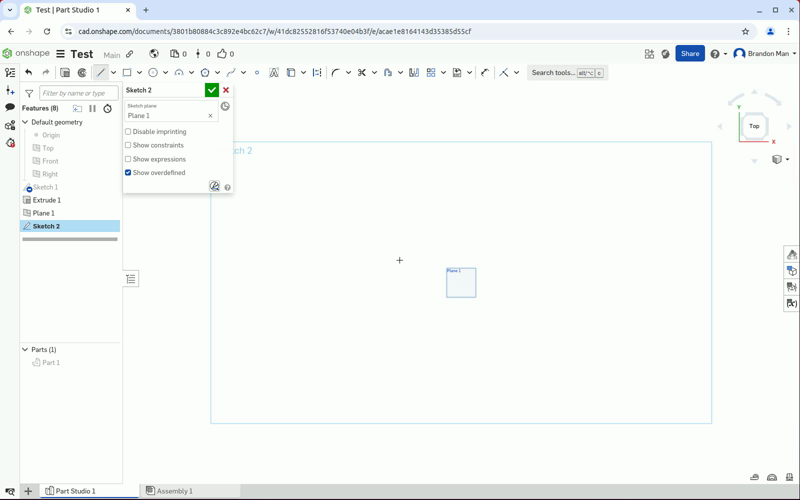
key_up(shift)
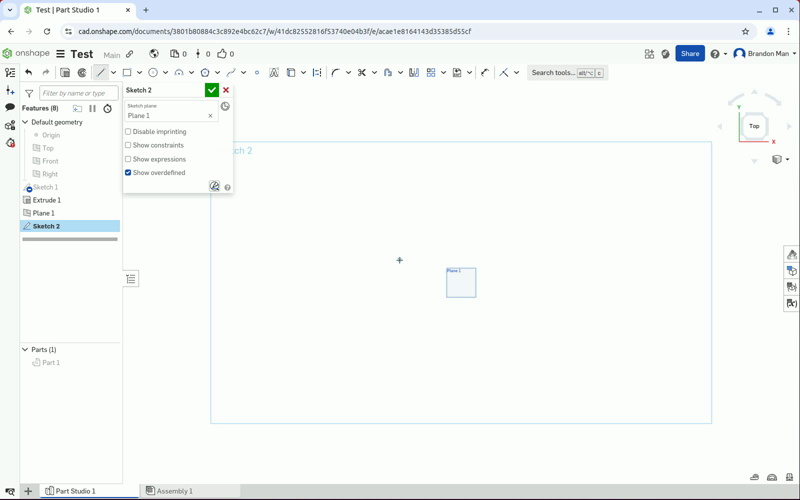
key_down(shift)
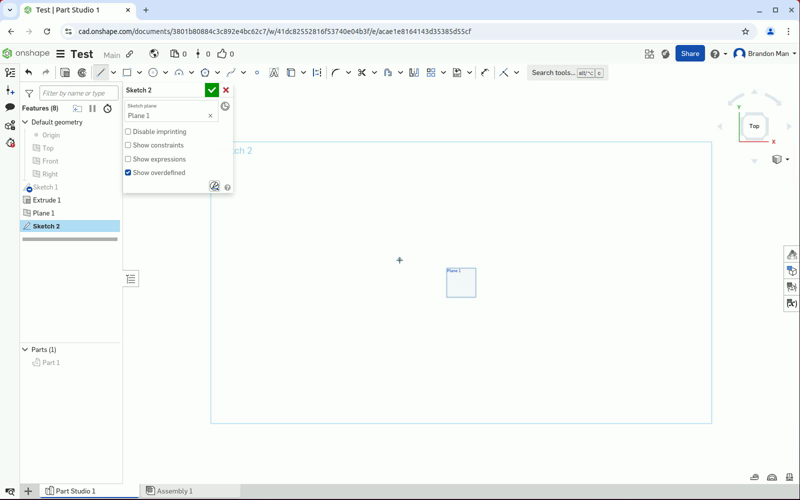
mouse_move(410, 324)
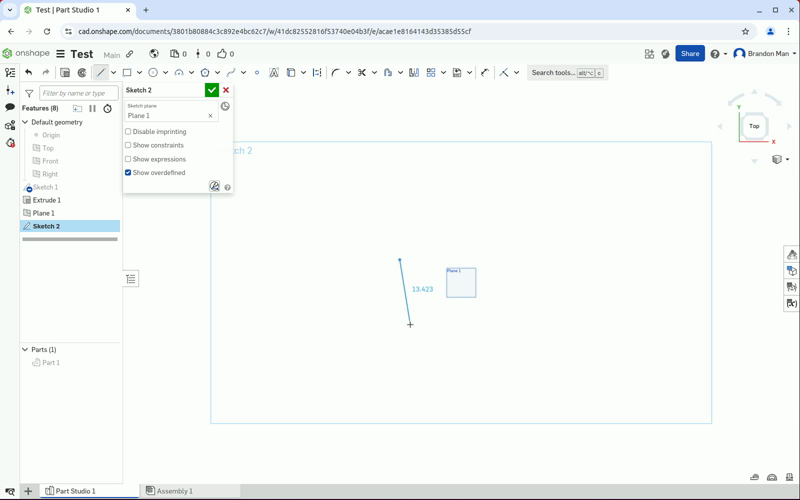
click(410, 324)
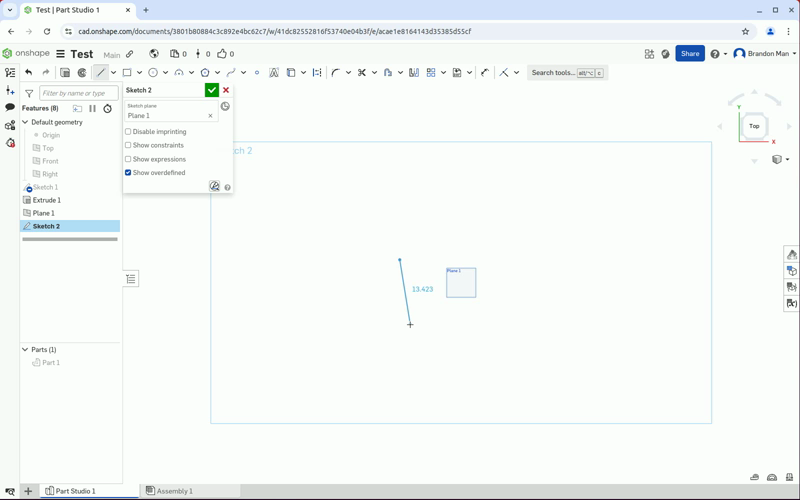
key_up(shift)
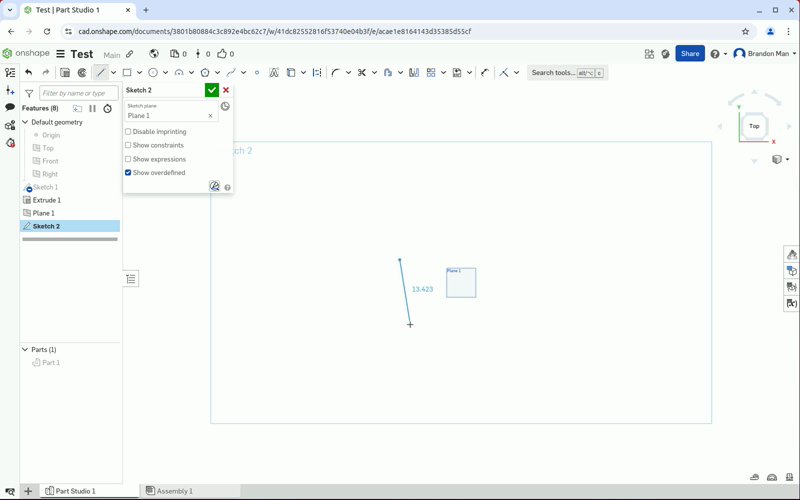
key_down(shift)
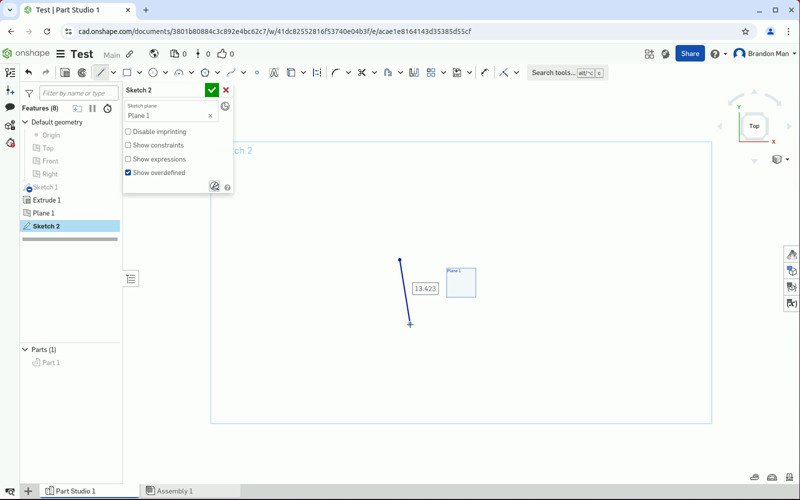
mouse_move(472, 347)
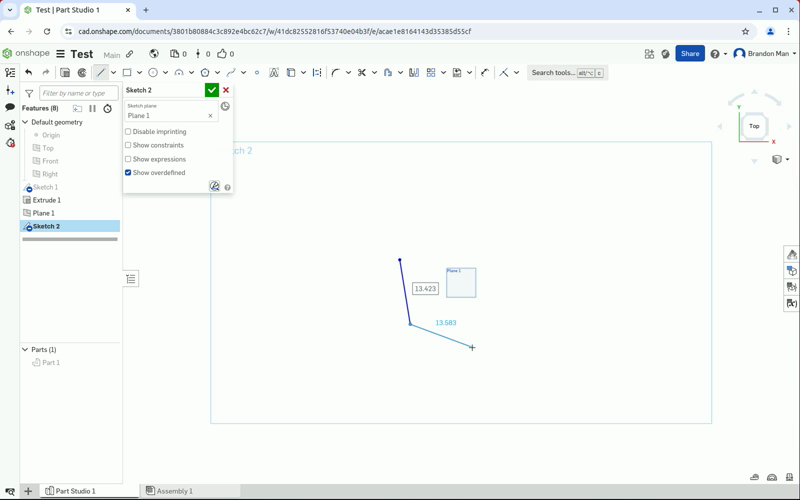
click(472, 347)
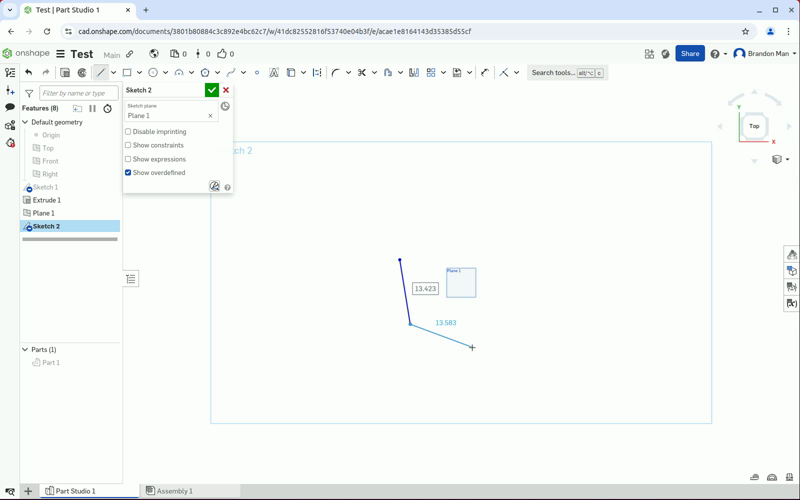
key_up(shift)
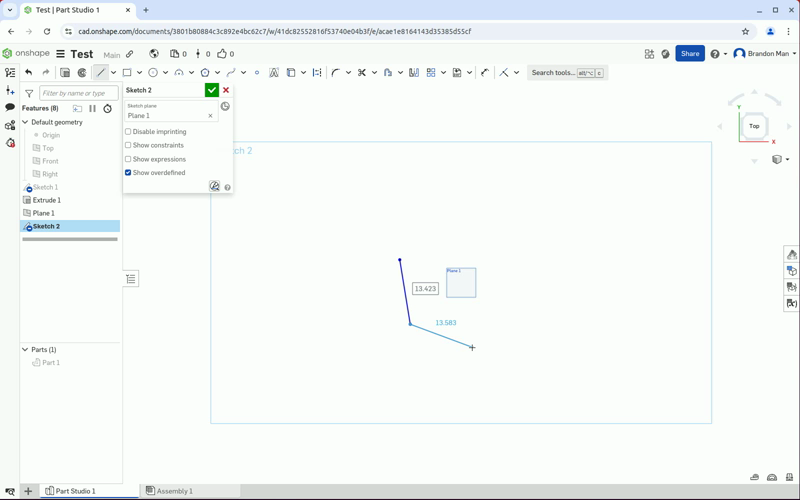
key_down(shift)
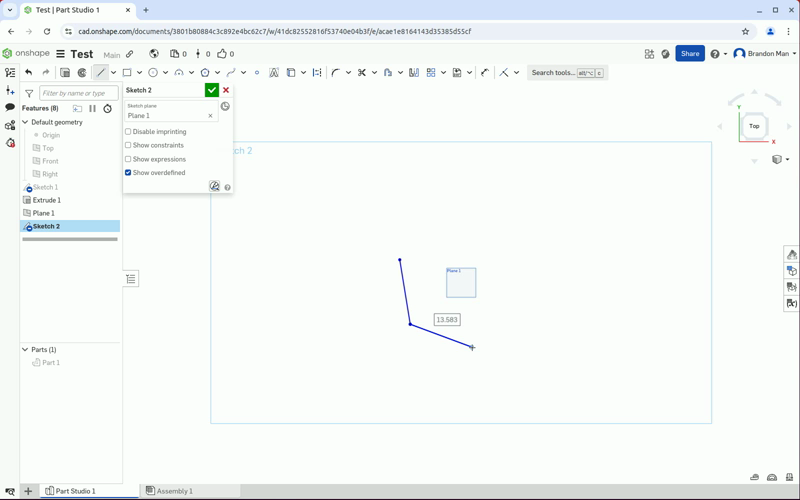
mouse_move(522, 306)
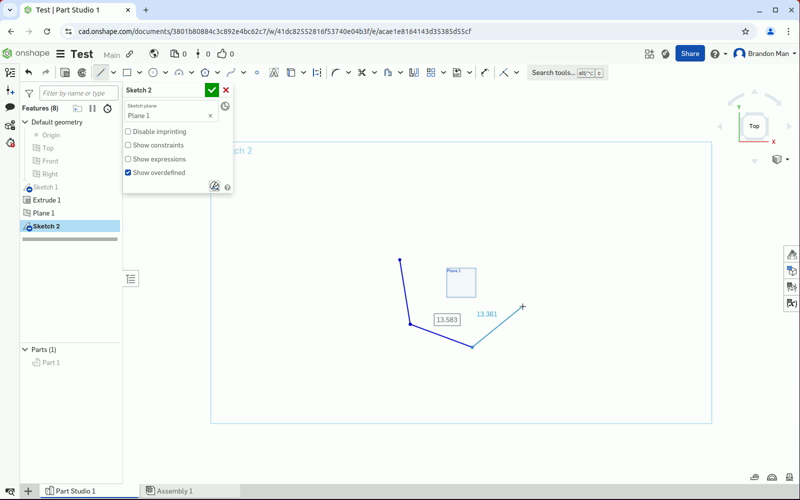
click(522, 306)
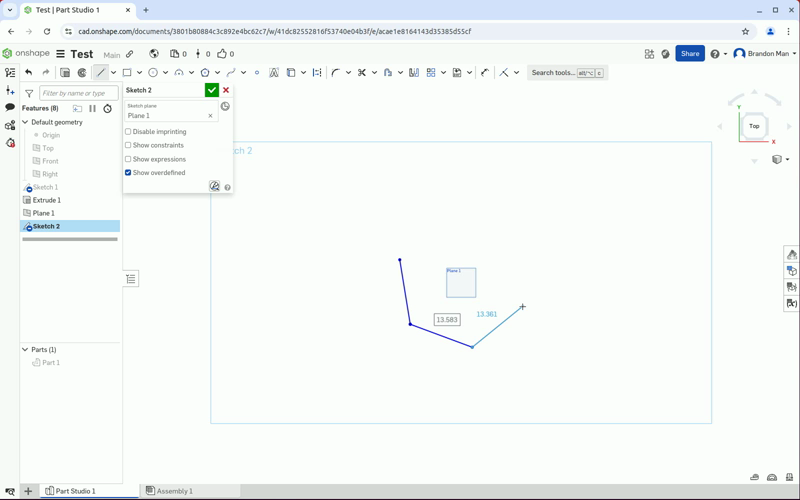
key_up(shift)
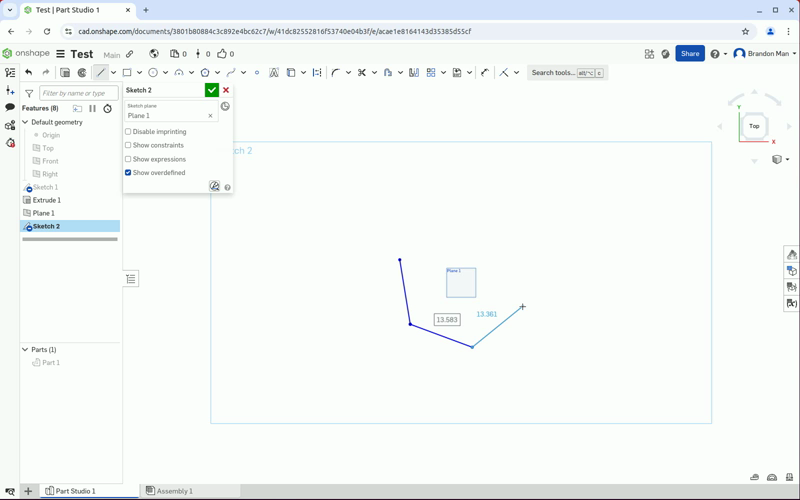
key_down(shift)
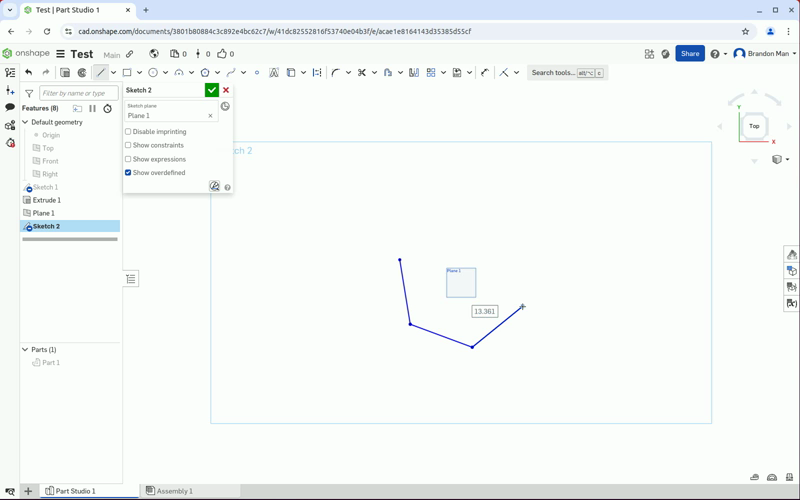
mouse_move(512, 241)
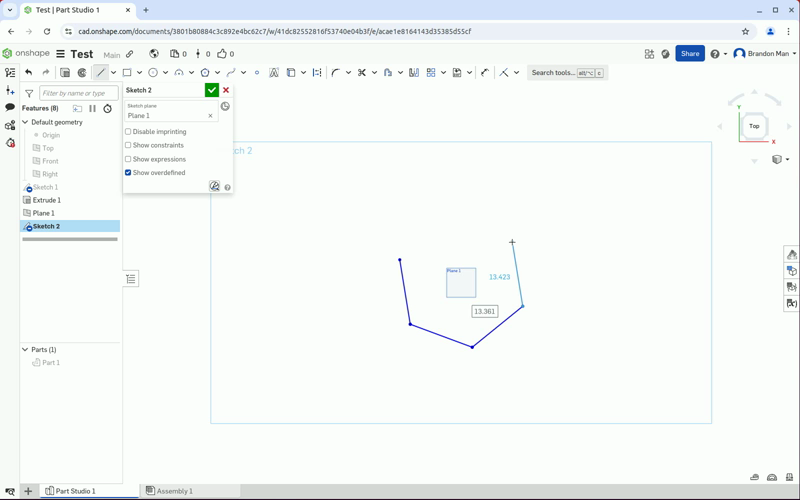
click(512, 241)
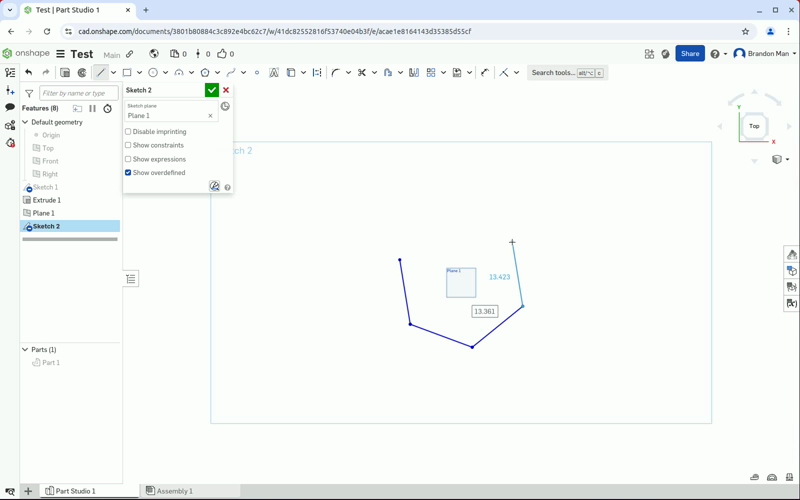
key_up(shift)
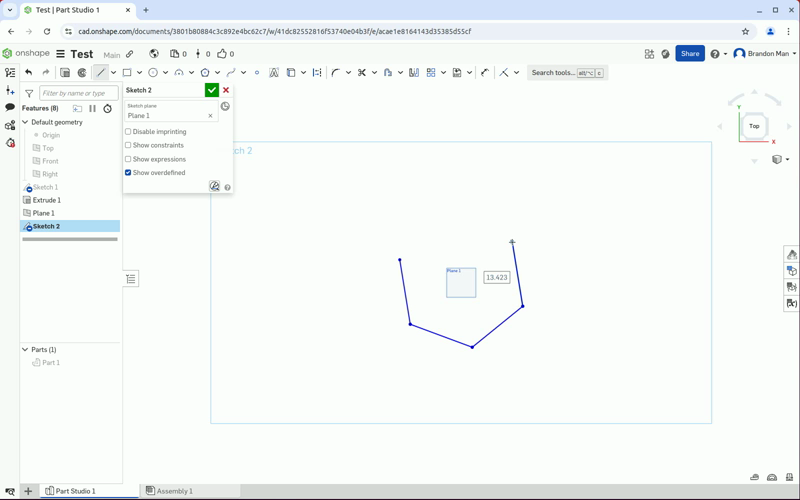
key_down(shift)
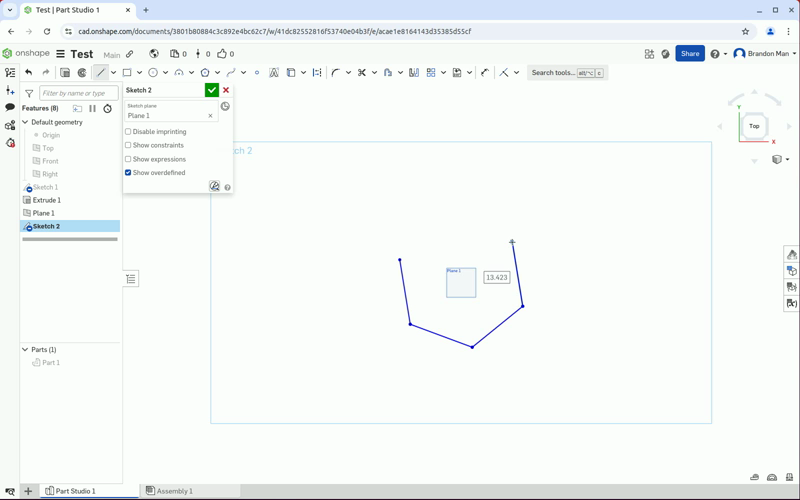
mouse_move(450, 218)
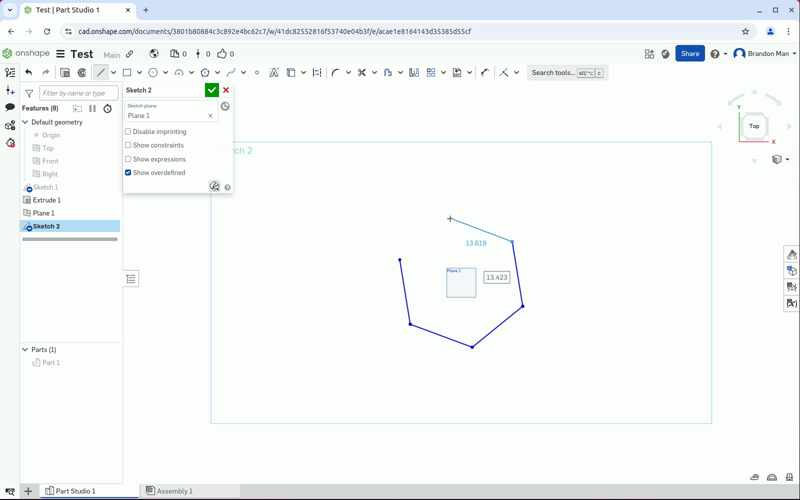
click(450, 218)
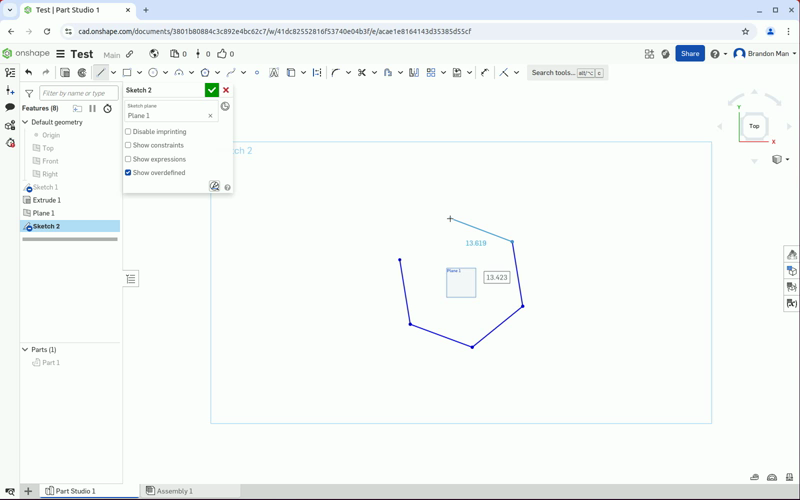
key_up(shift)
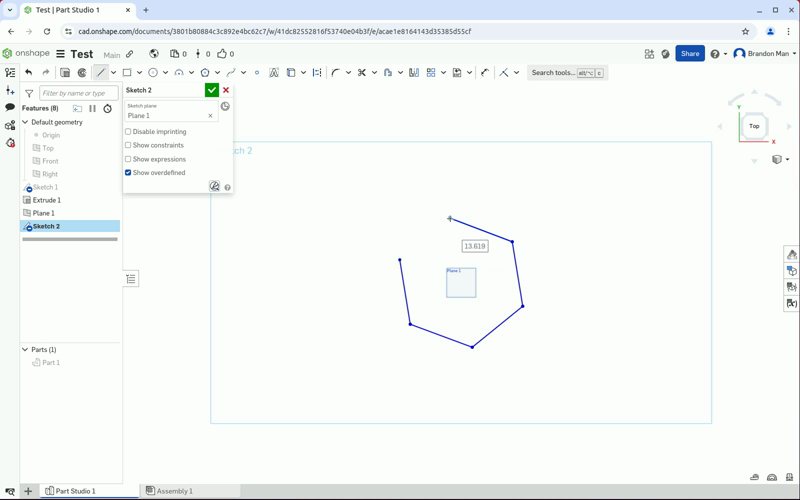
key_down(shift)
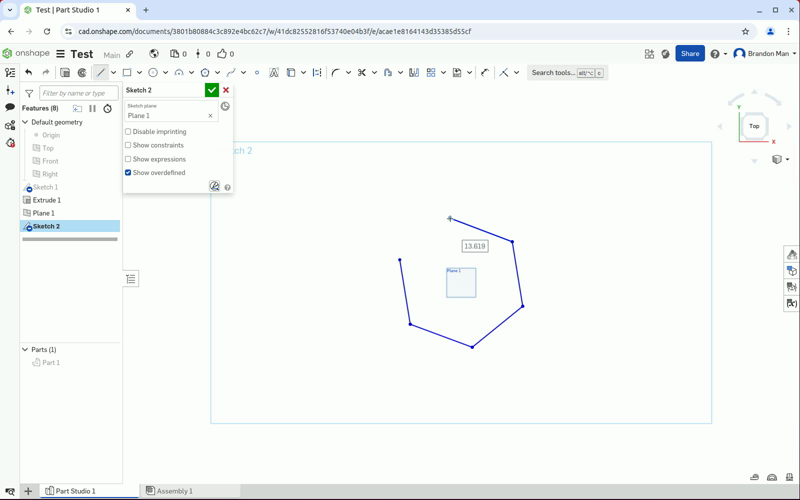
mouse_move(399, 259)
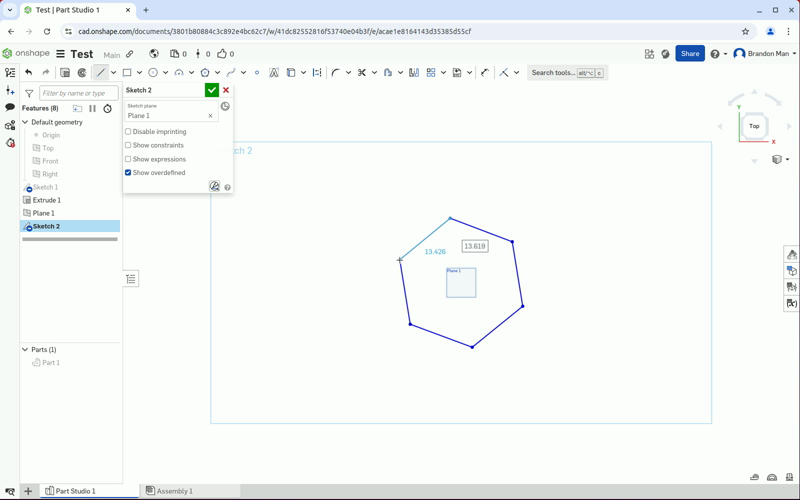
key_up(shift)
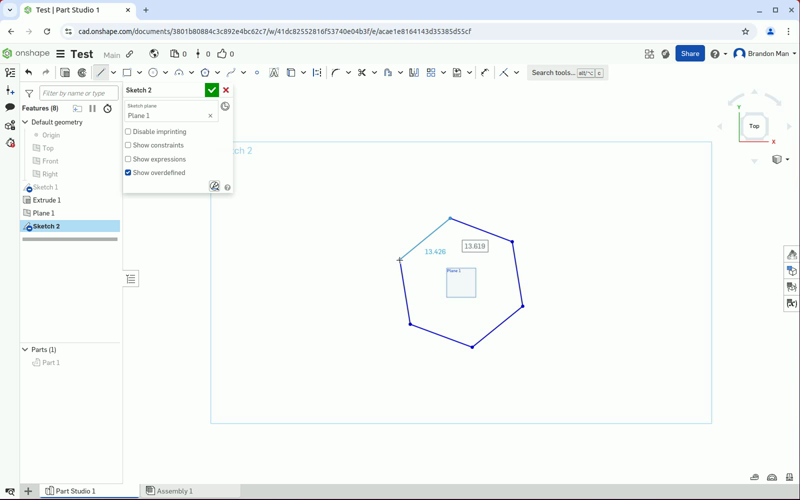
click(399, 259)
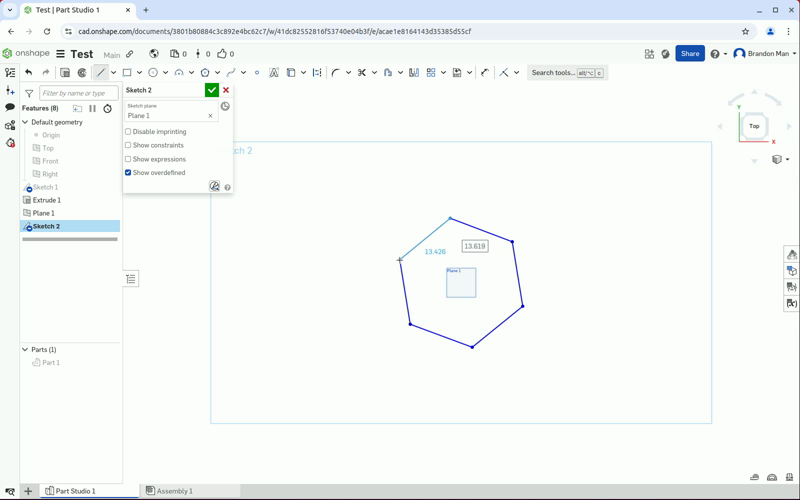
key(esc)
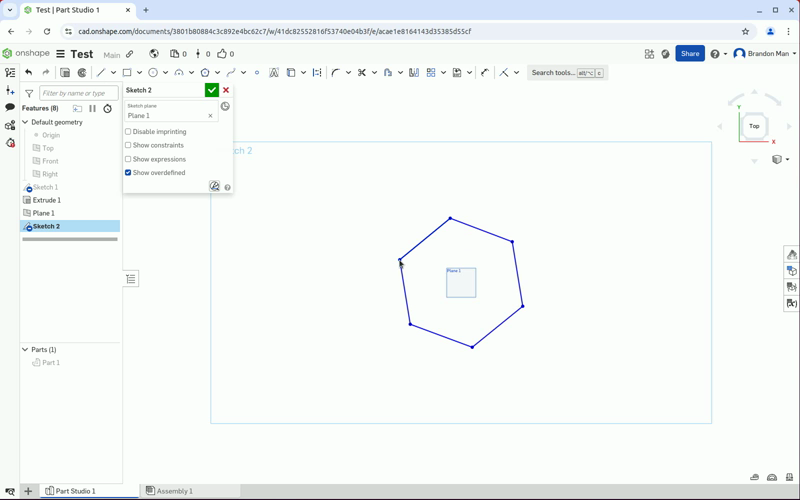
mouse_move(504, 268)
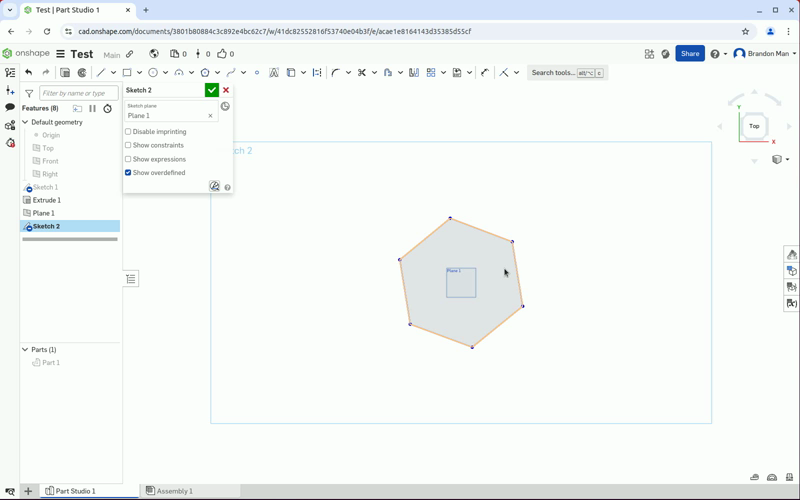
click(504, 268)
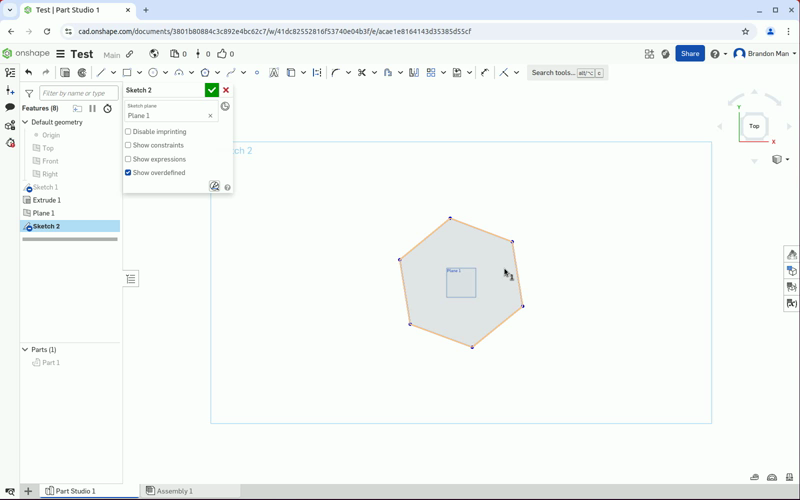
mouse_move(73, 352)
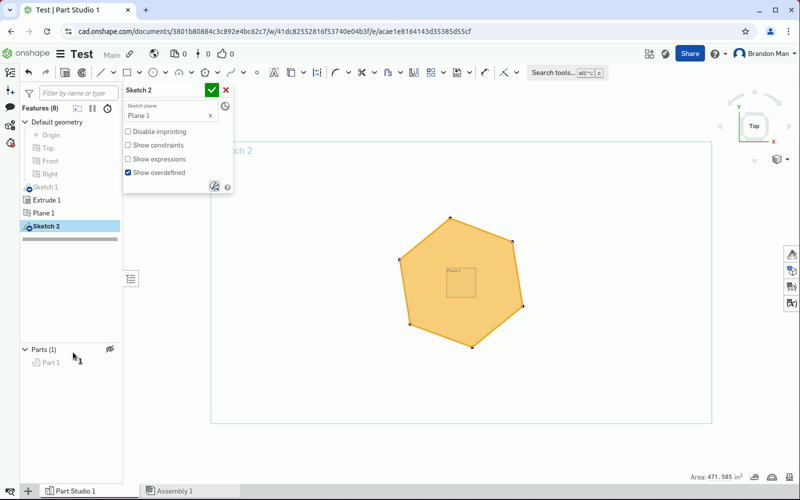
key(shift+y)
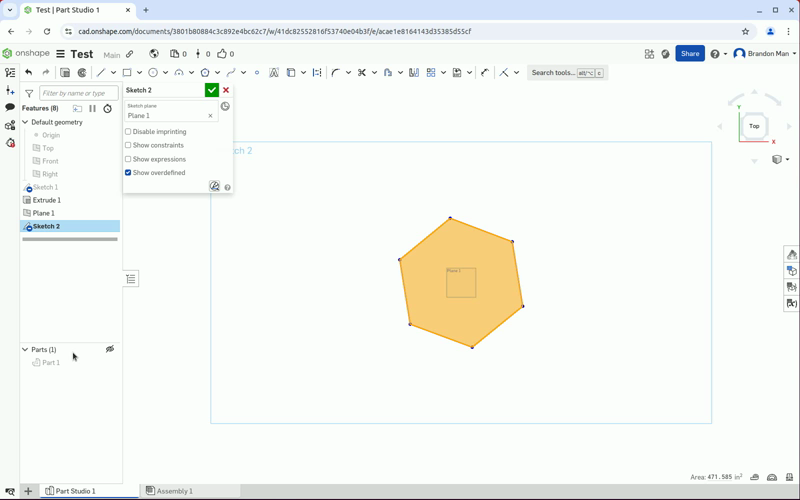
key(shift+e)
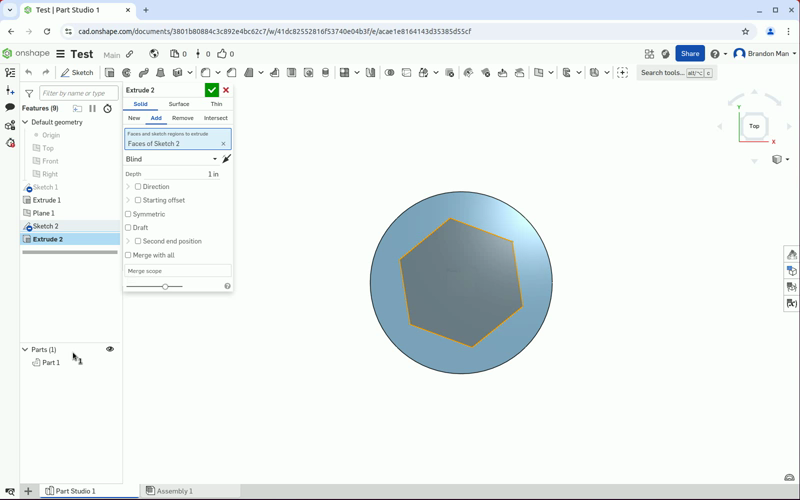
mouse_move(143, 106)
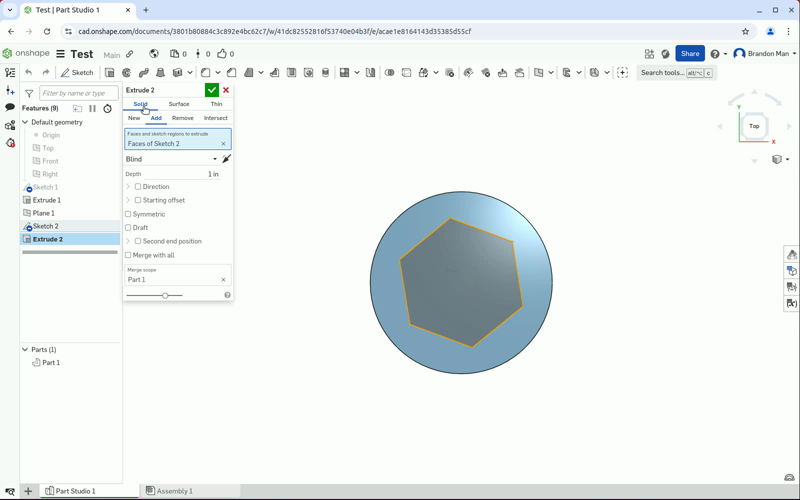
click(143, 106)
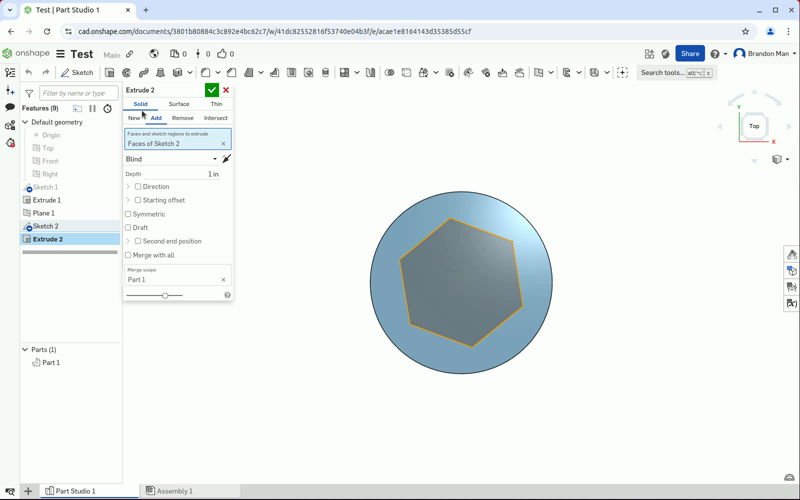
mouse_move(137, 120)
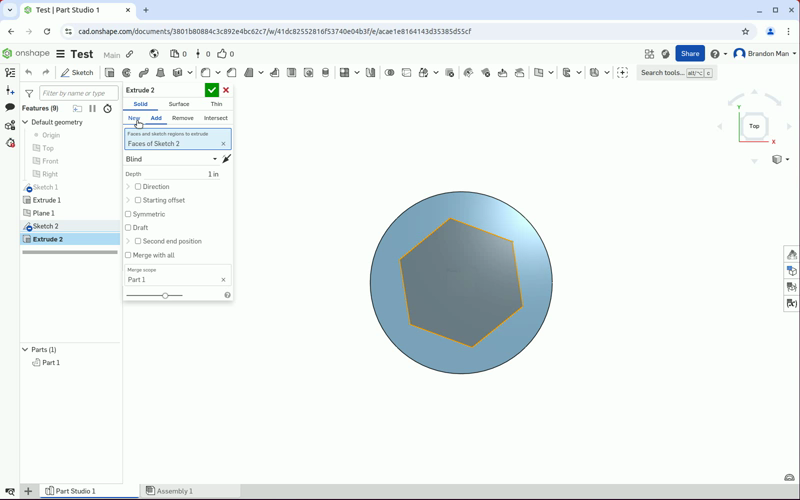
click(137, 120)
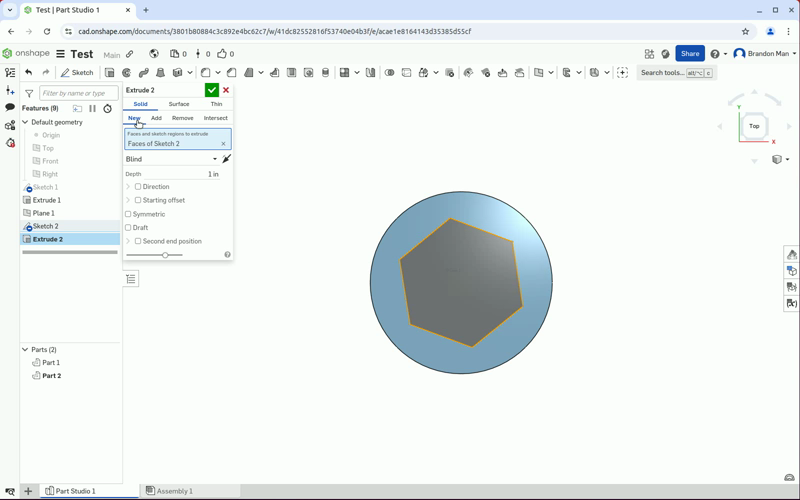
key(tab, 4)
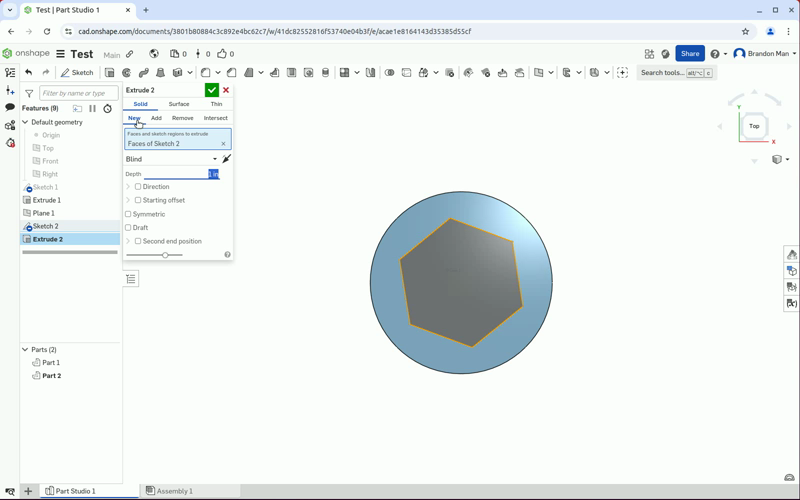
text(11.554)
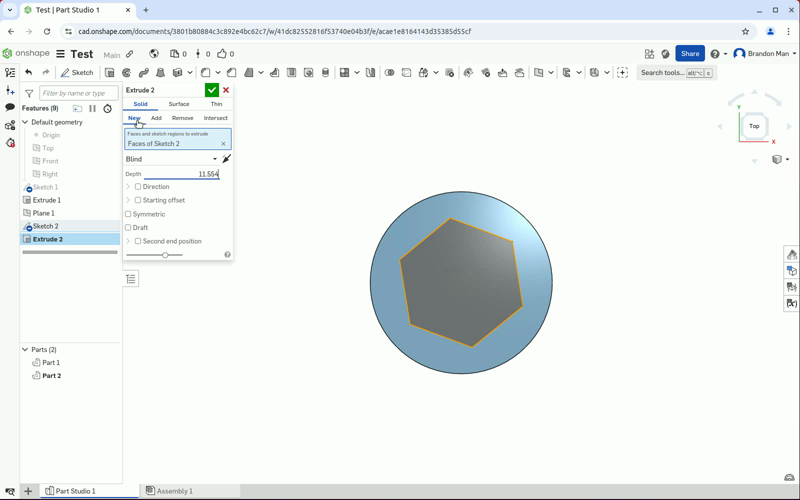
key(enter)
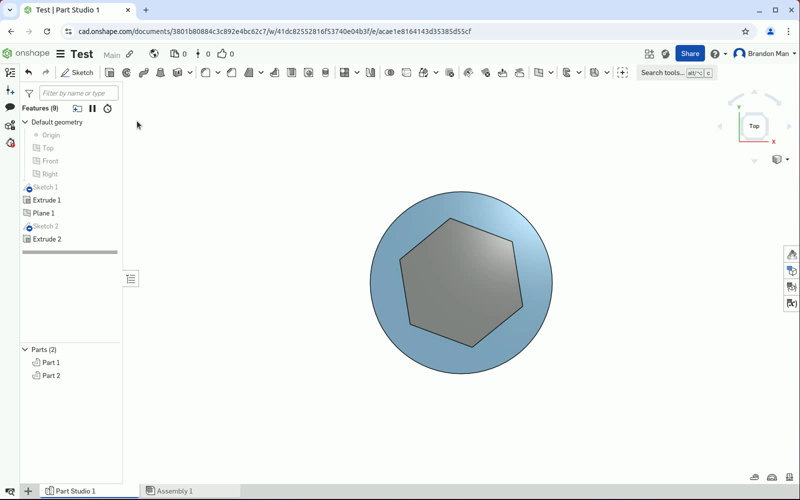
key(shift+h)
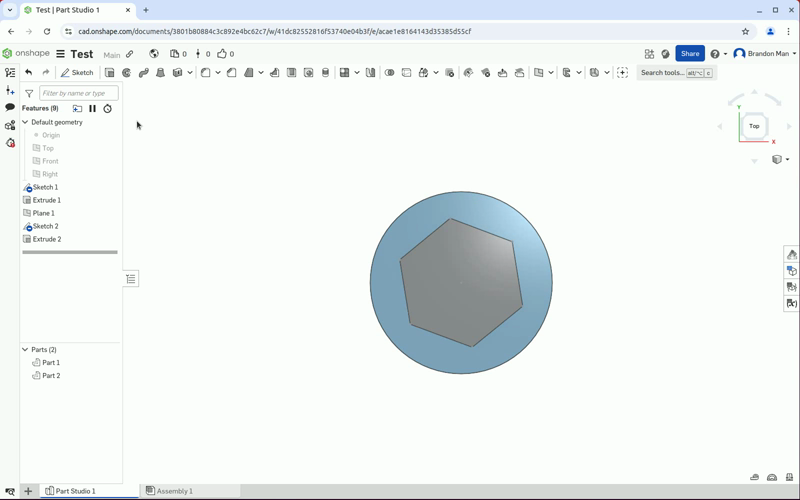
key(shift+h)
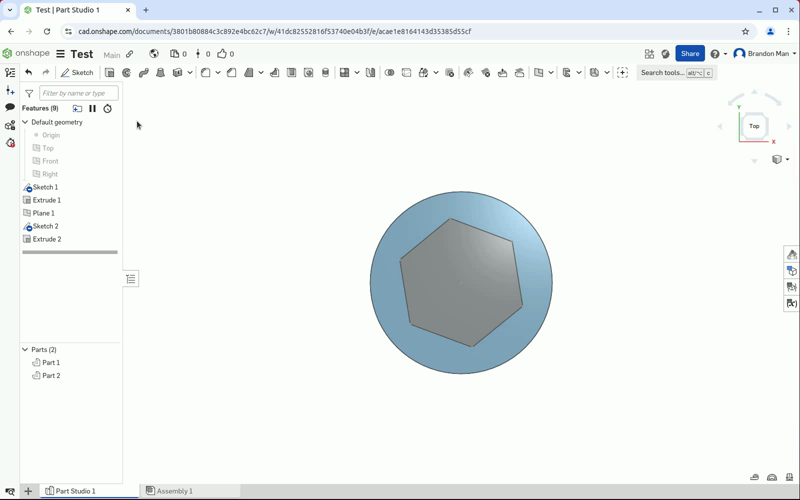
key(shift+7)
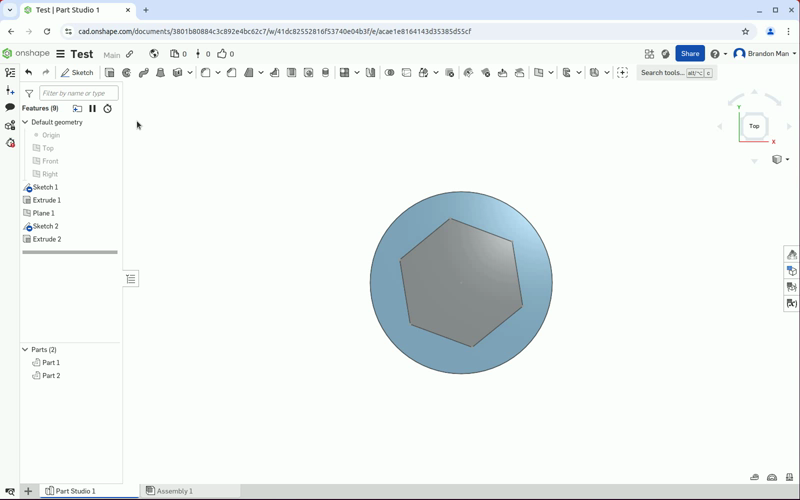
key(up, 3)
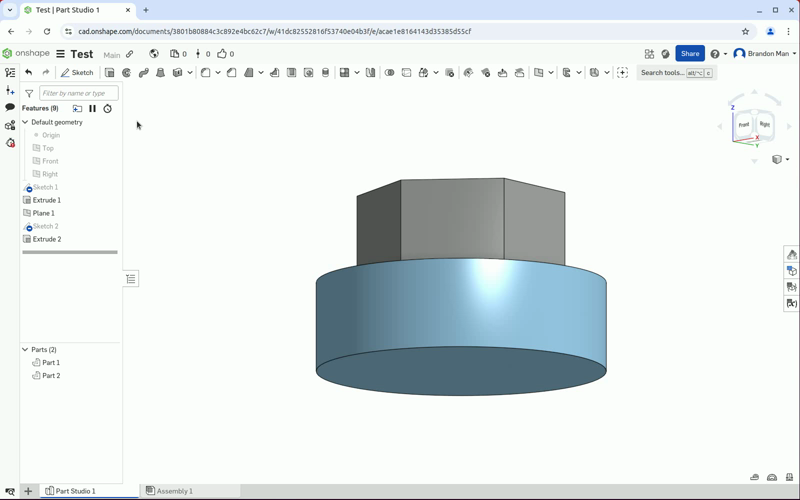
key(left, 3)
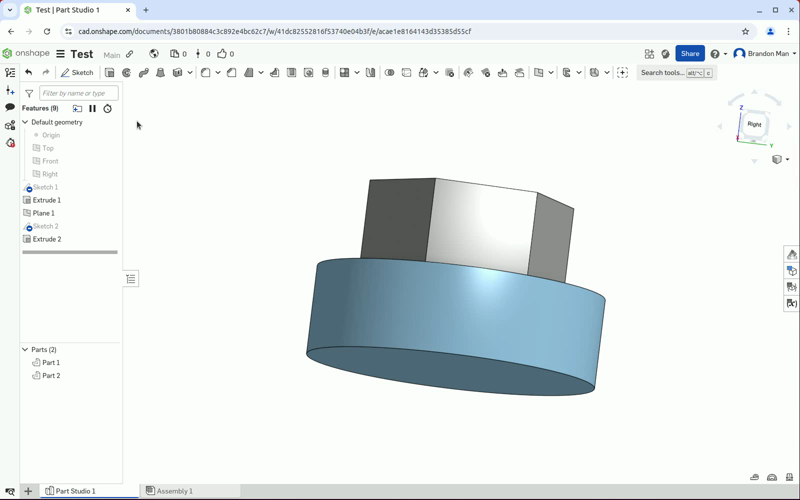
key(right, 3)
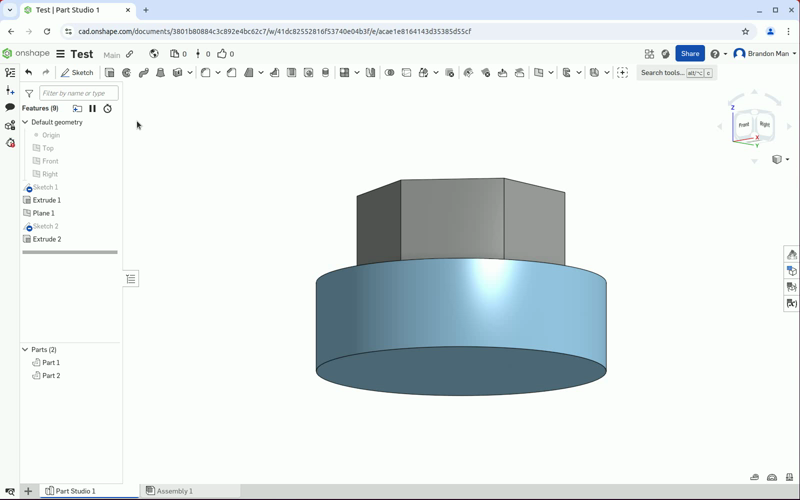
key(down, 3)
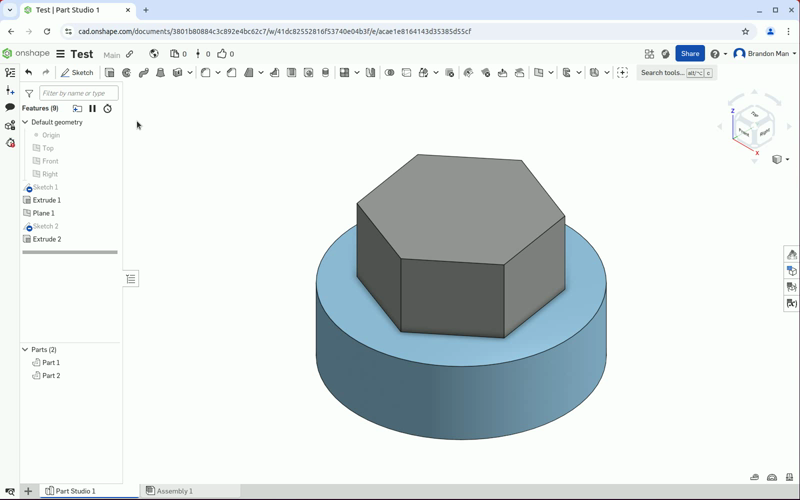
mouse_move(73, 189)
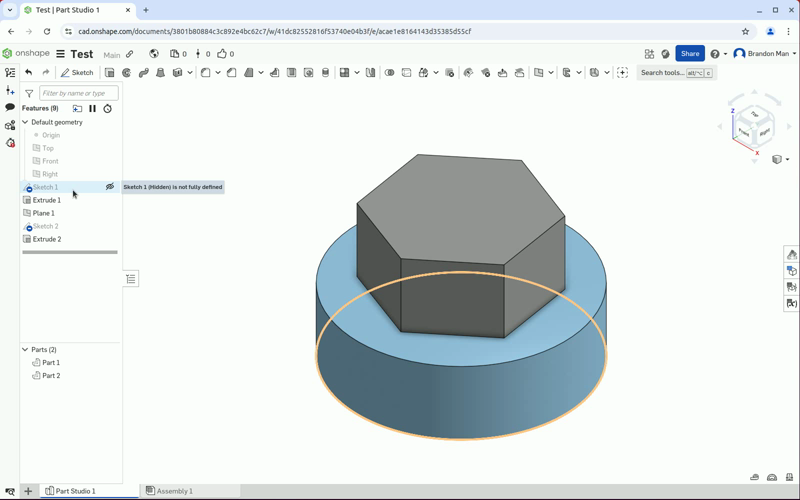
click(73, 189)